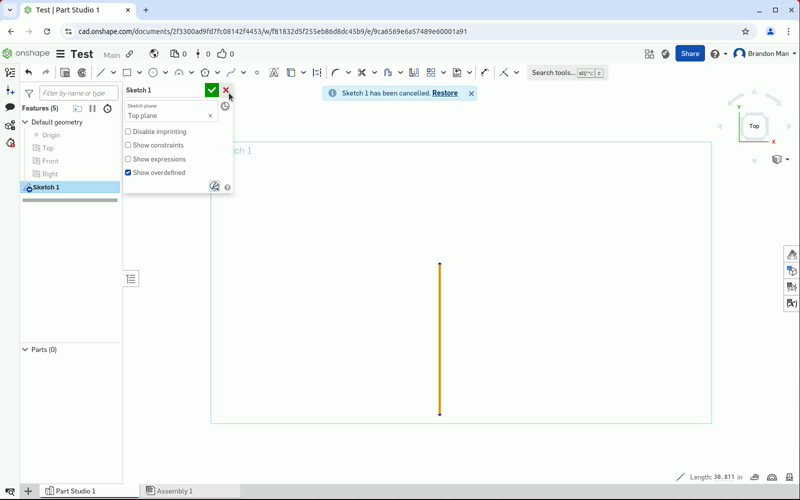
key(shift+h)
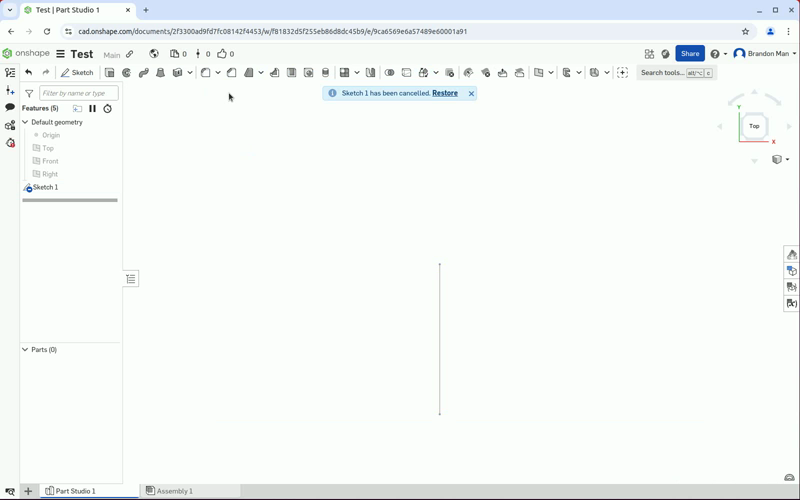
key(shift+s)
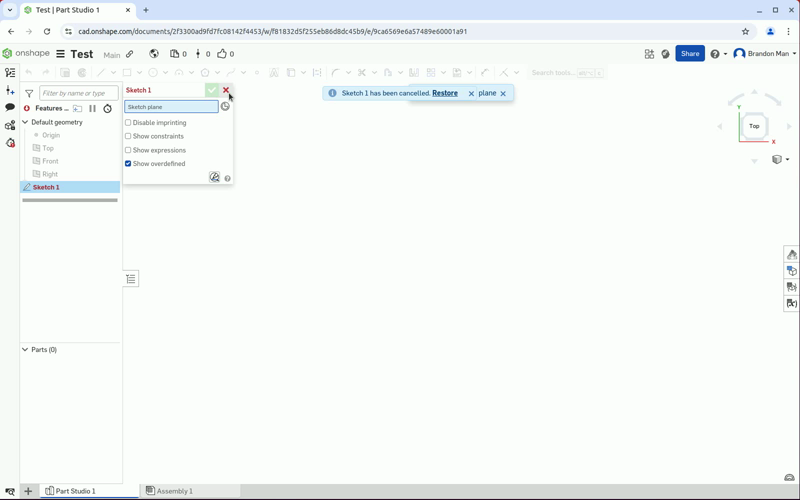
mouse_move(73, 150)
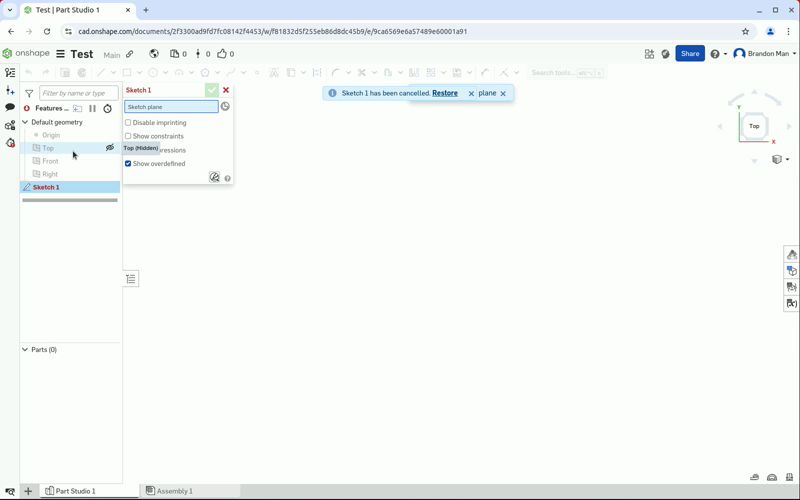
click(73, 150)
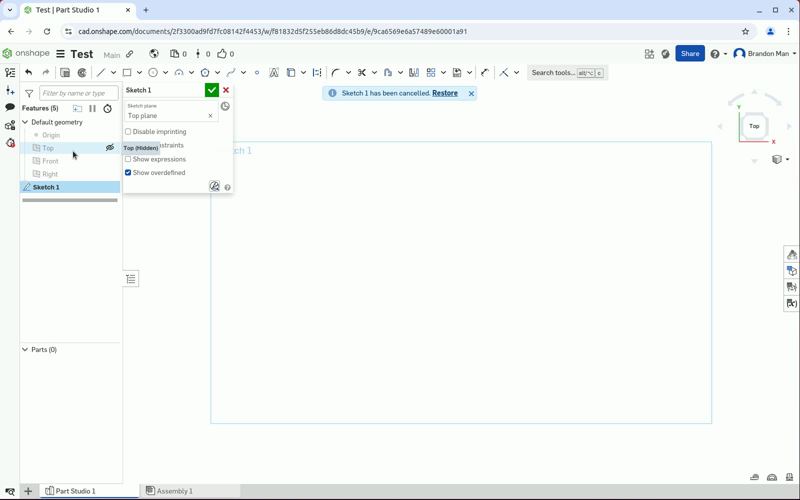
mouse_move(73, 352)
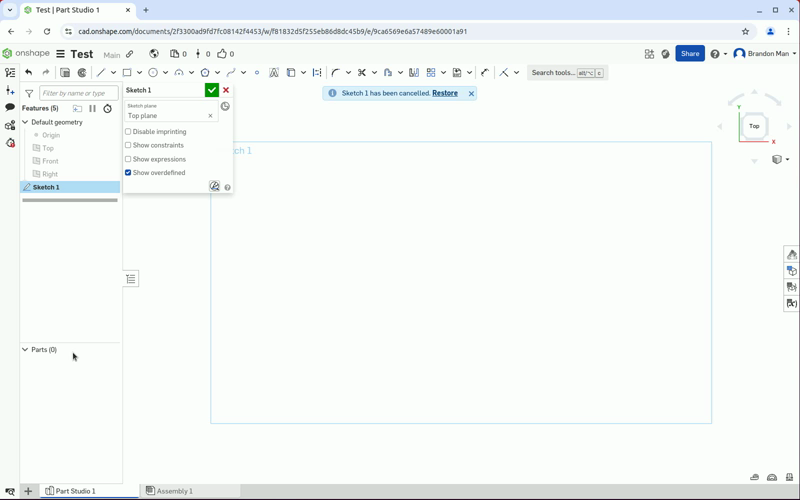
key(y)
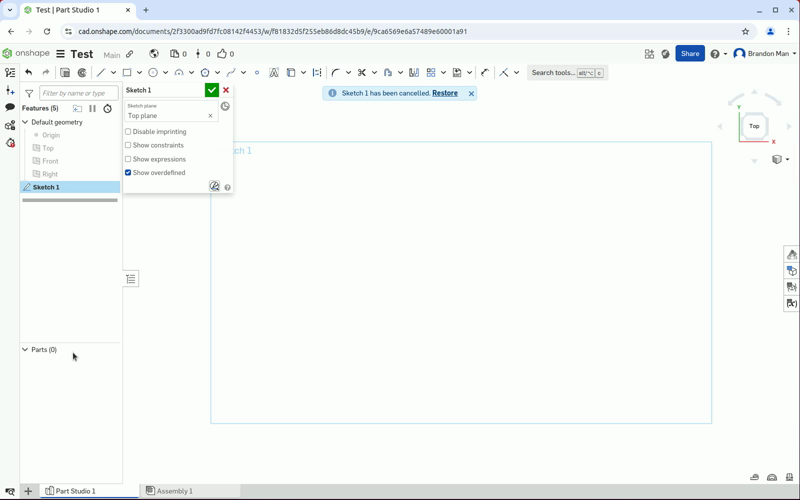
key(c)
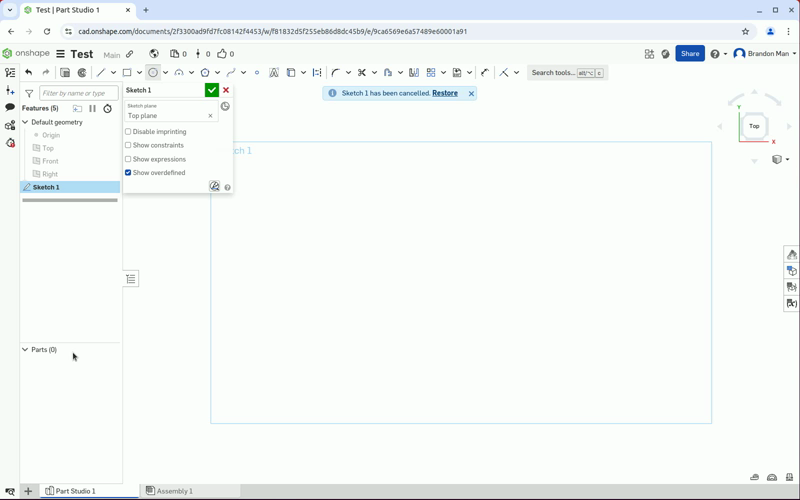
key_down(shift)
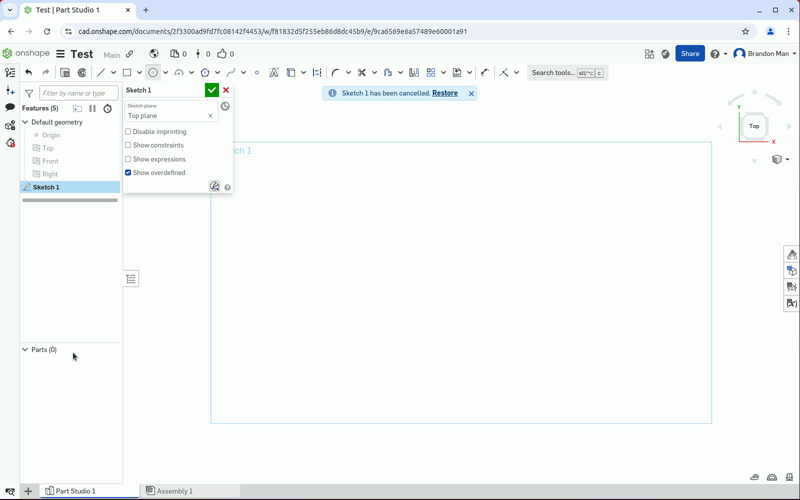
mouse_move(461, 282)
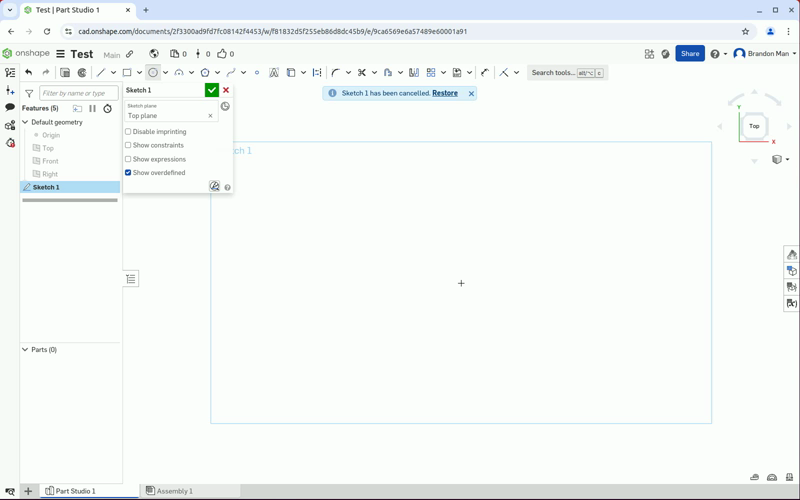
click(461, 282)
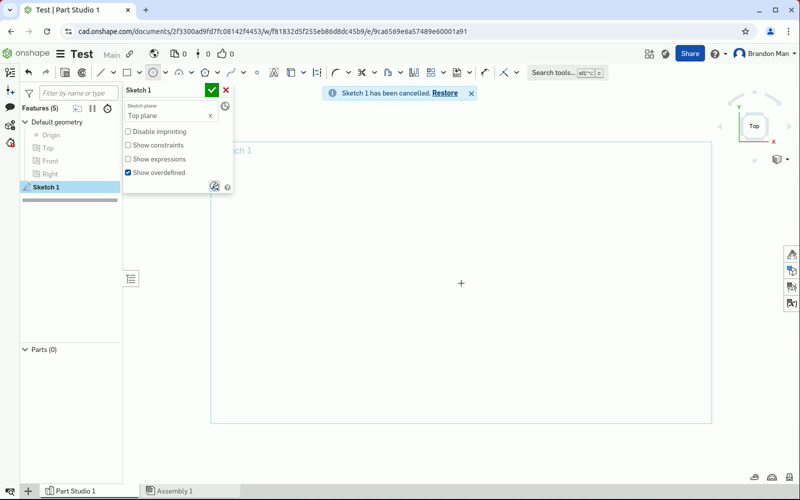
key_up(shift)
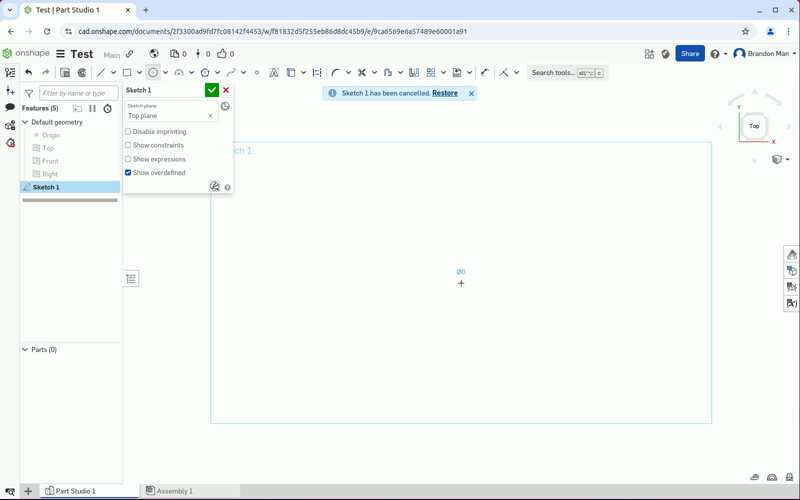
mouse_move(560, 282)
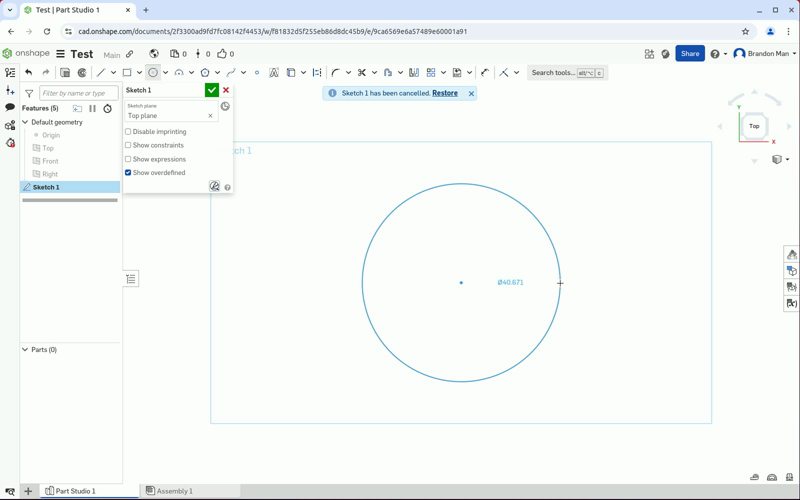
click(560, 282)
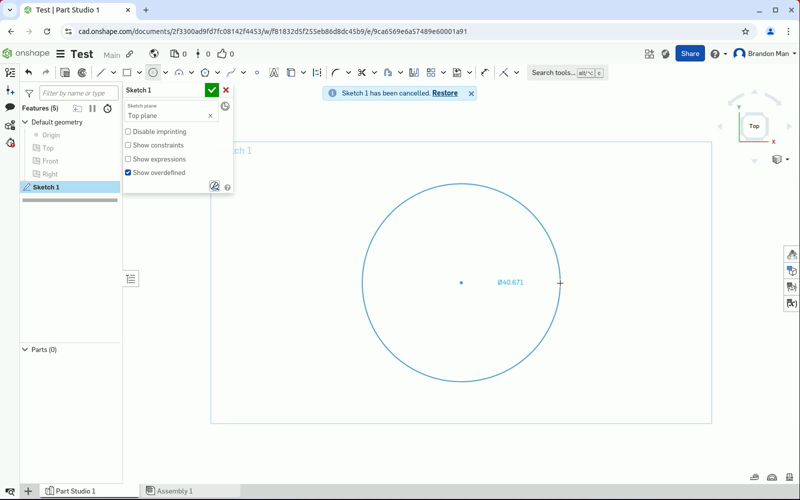
key(esc)
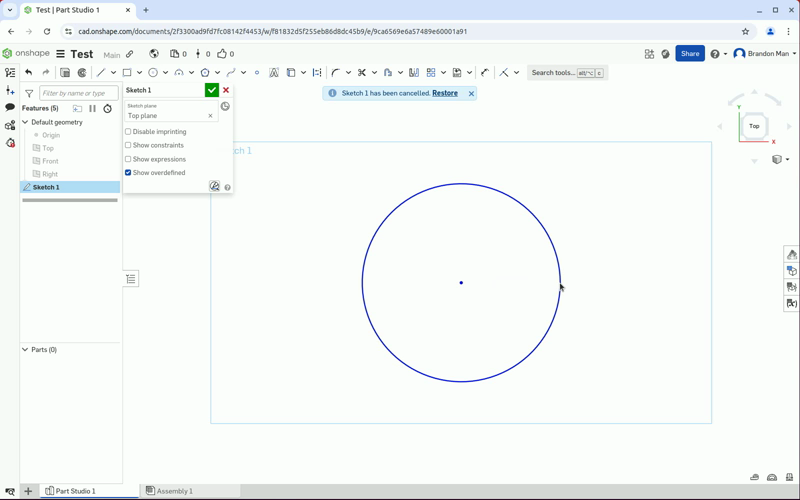
mouse_move(420, 309)
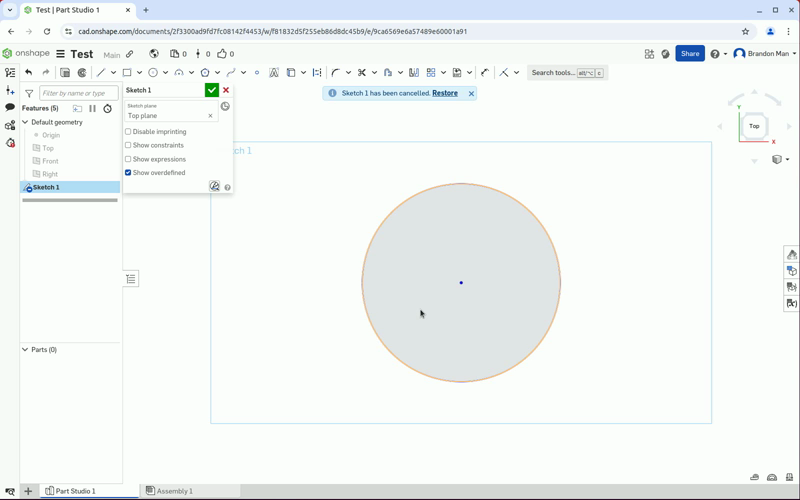
click(420, 309)
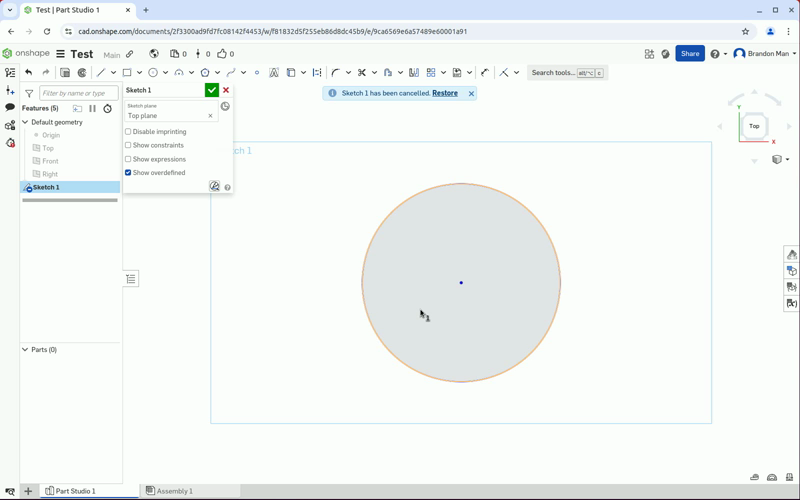
mouse_move(73, 352)
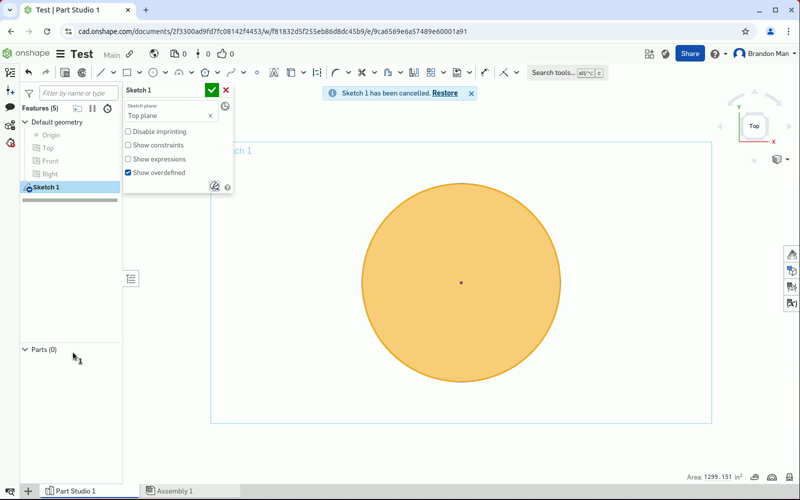
key(shift+y)
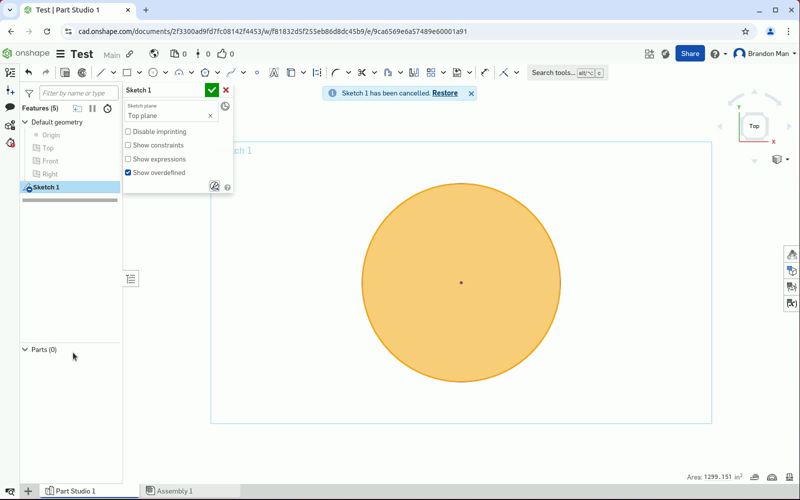
key(shift+e)
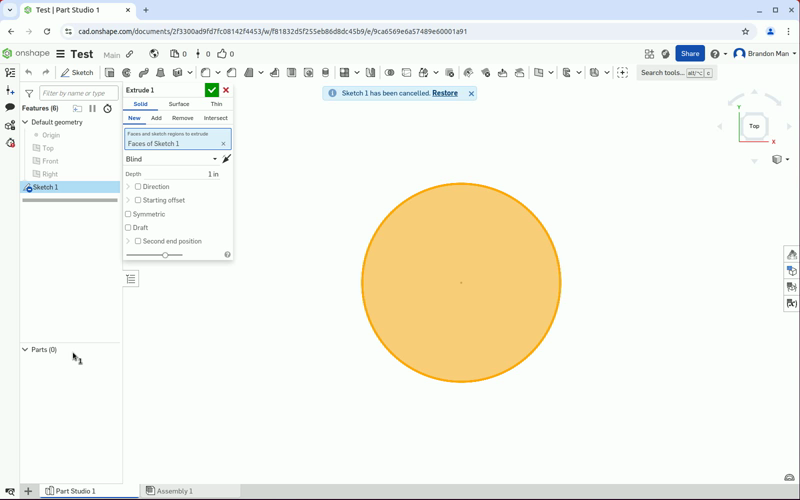
mouse_move(143, 106)
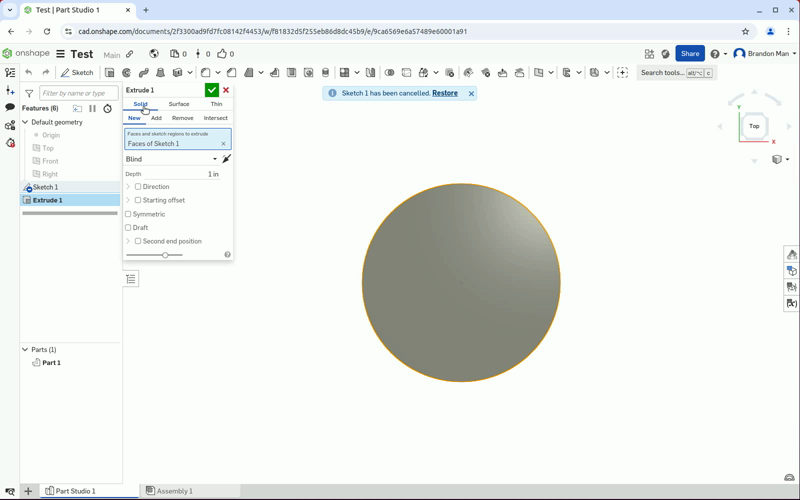
click(143, 106)
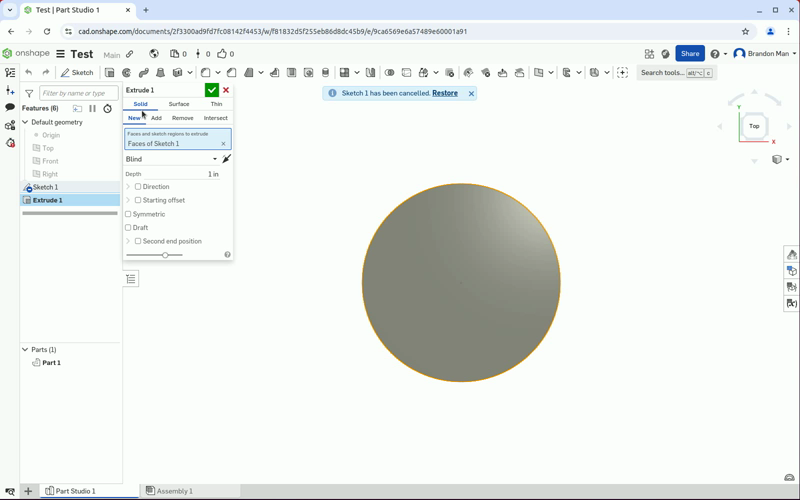
mouse_move(137, 120)
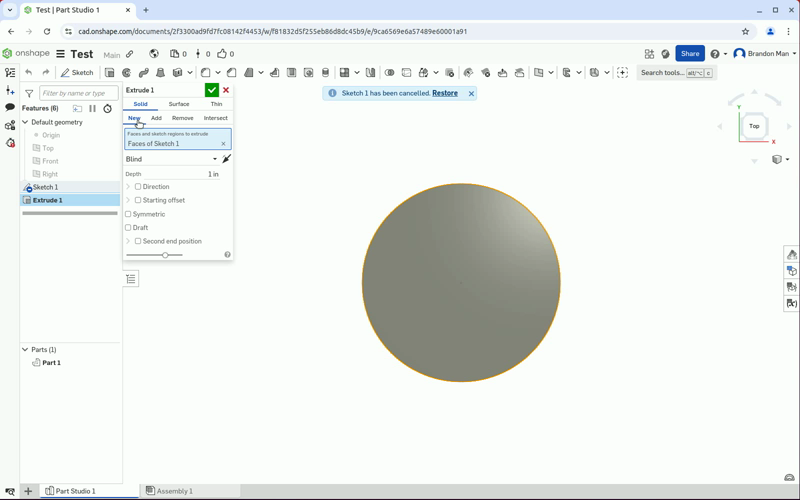
click(137, 120)
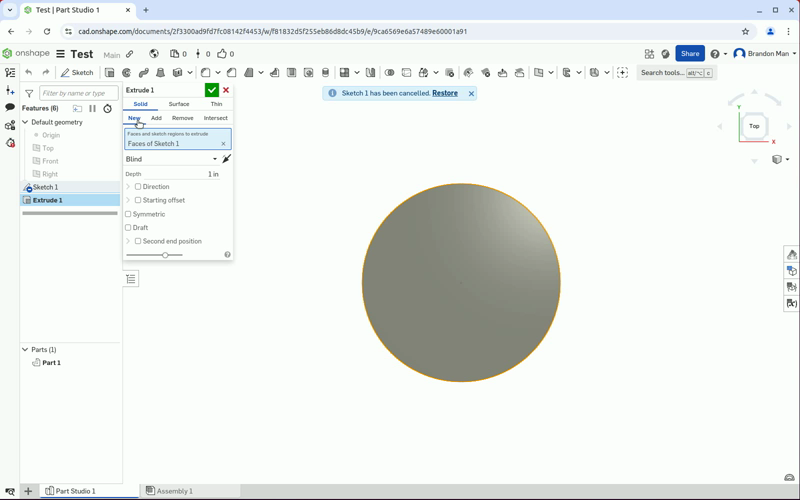
key(tab, 4)
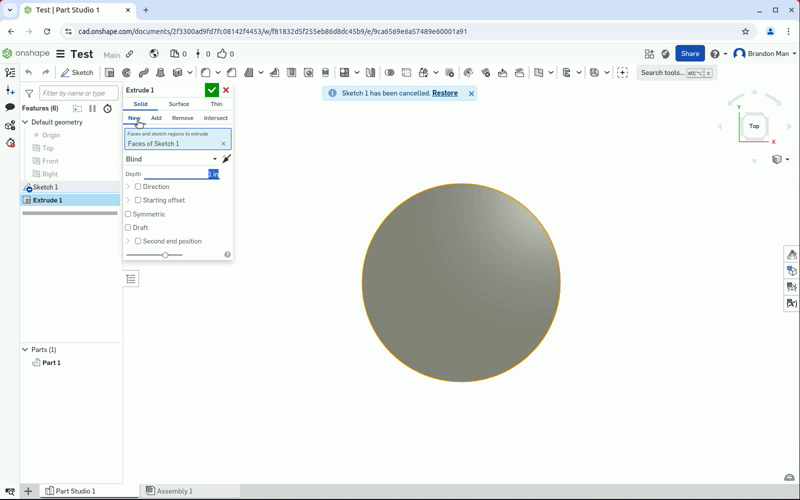
text(13.239)
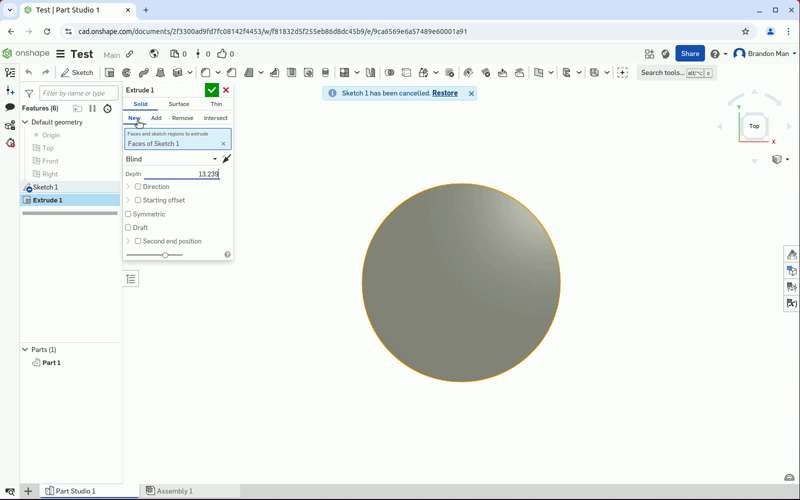
key(enter)
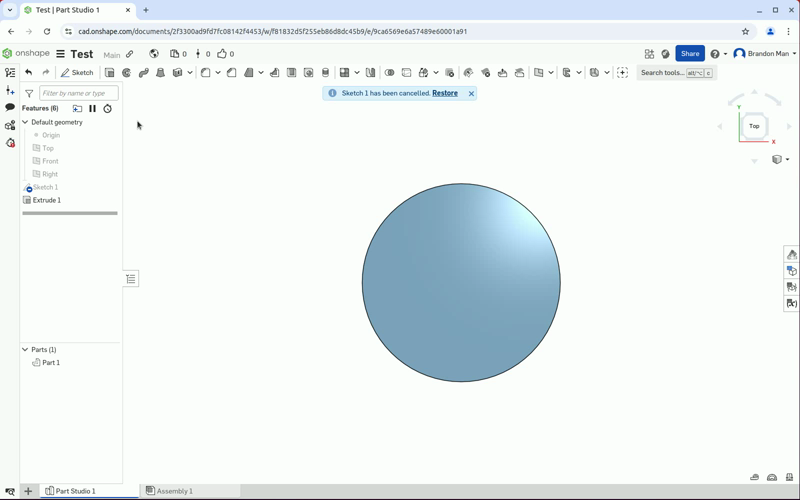
key(shift+h)
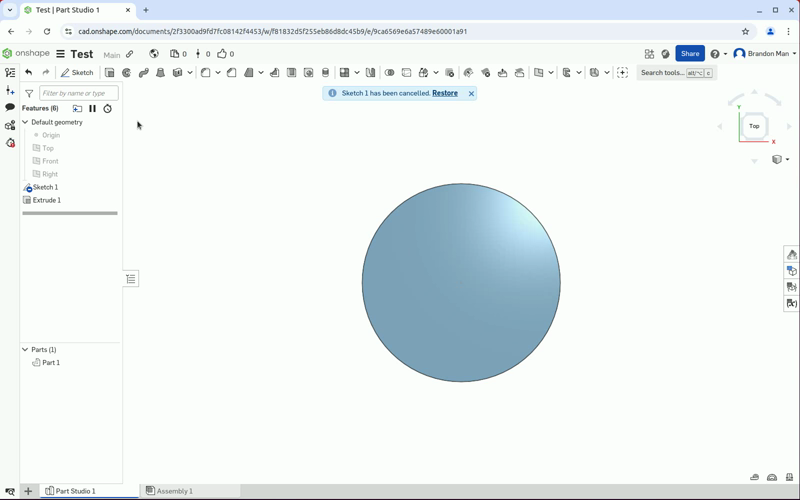
key(shift+h)
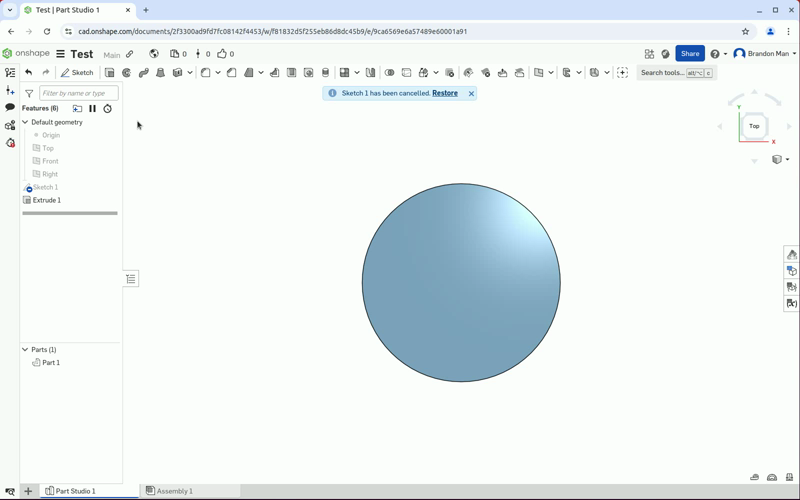
mouse_move(73, 189)
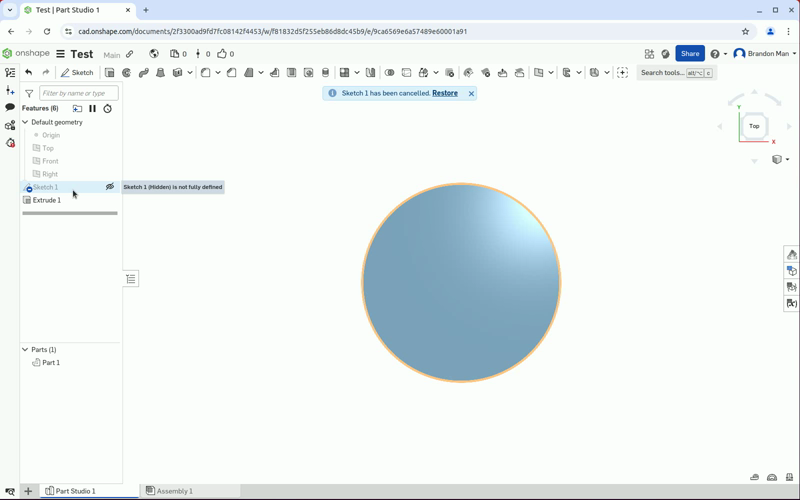
click(73, 189)
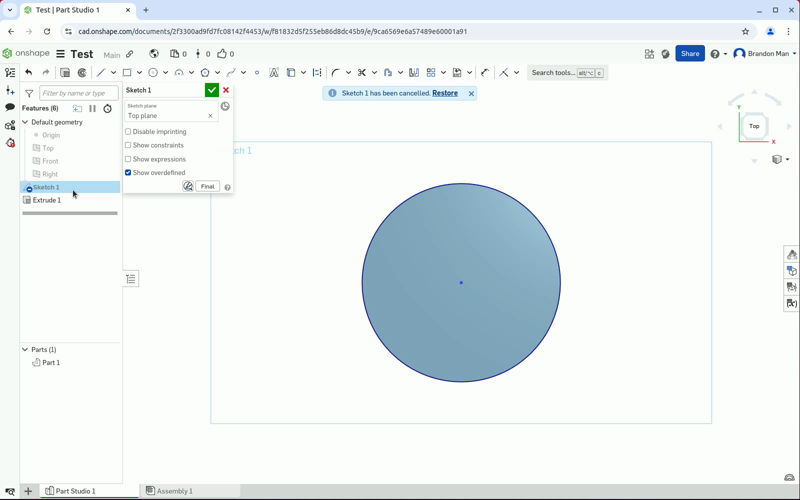
mouse_move(229, 92)
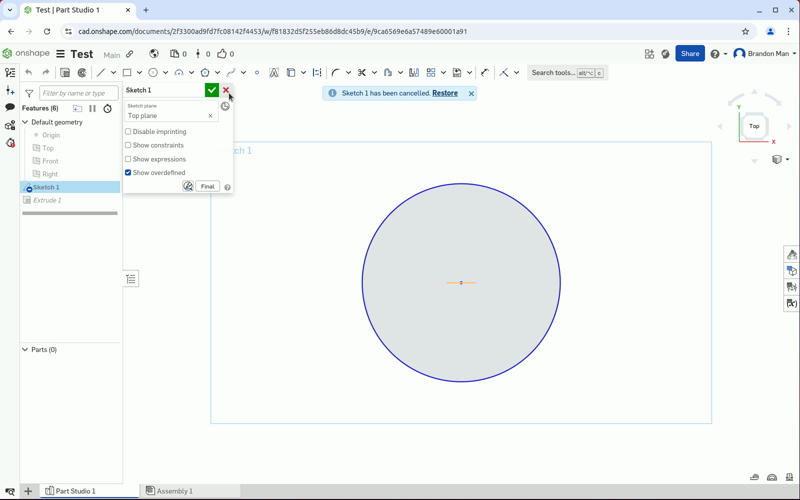
click(229, 92)
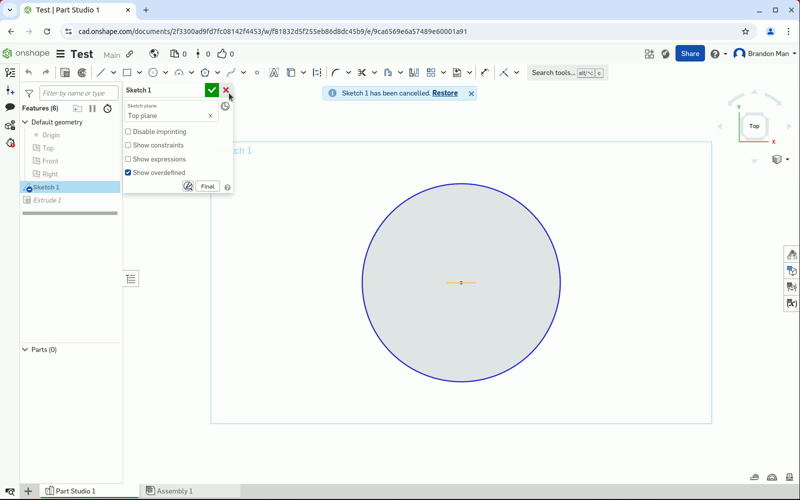
key(shift+s)
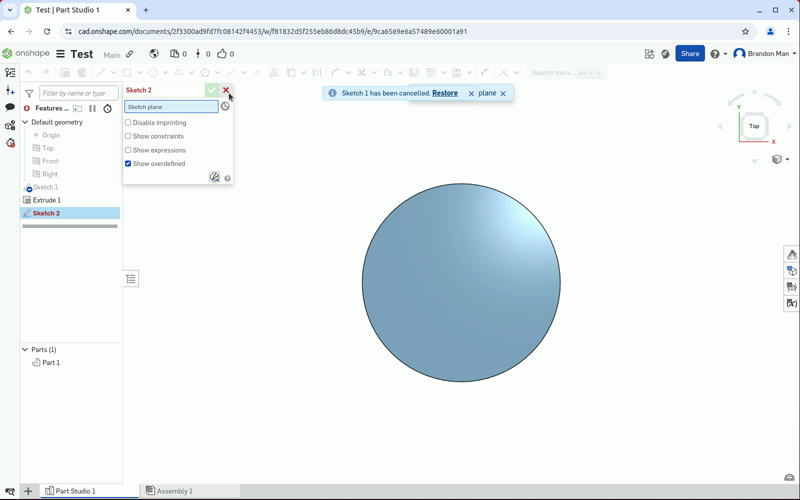
mouse_move(73, 150)
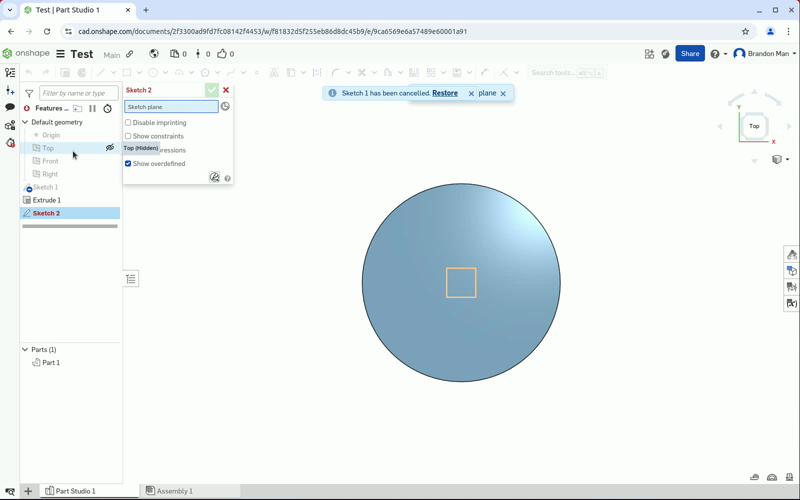
click(73, 150)
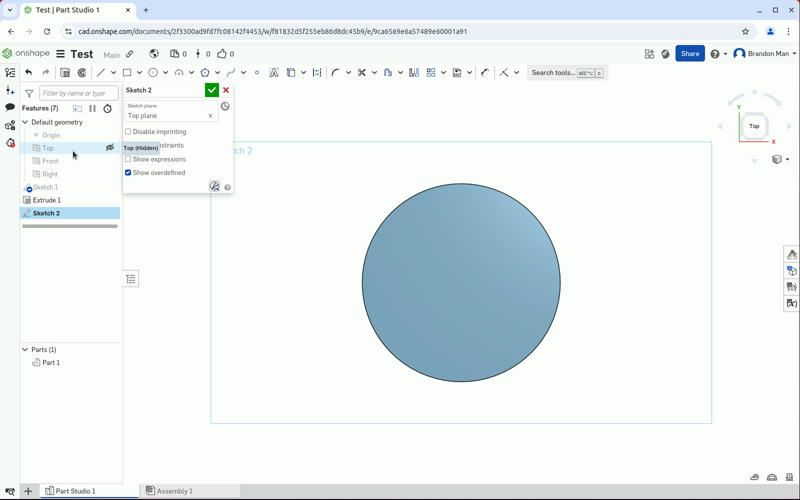
mouse_move(73, 352)
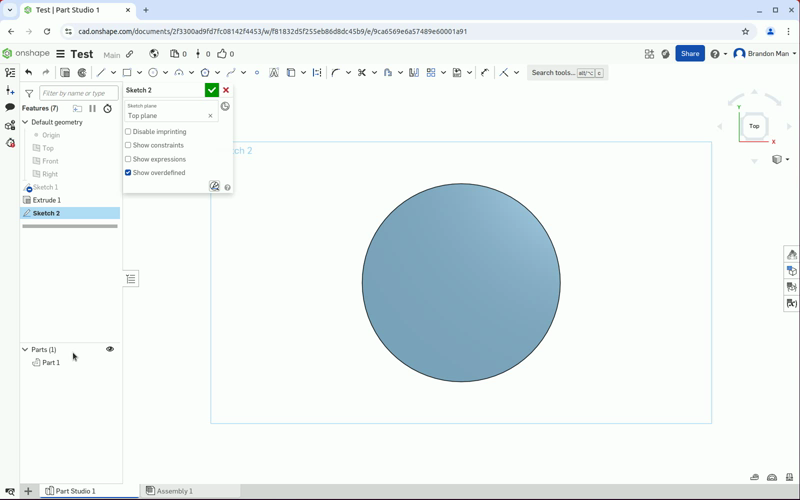
key(y)
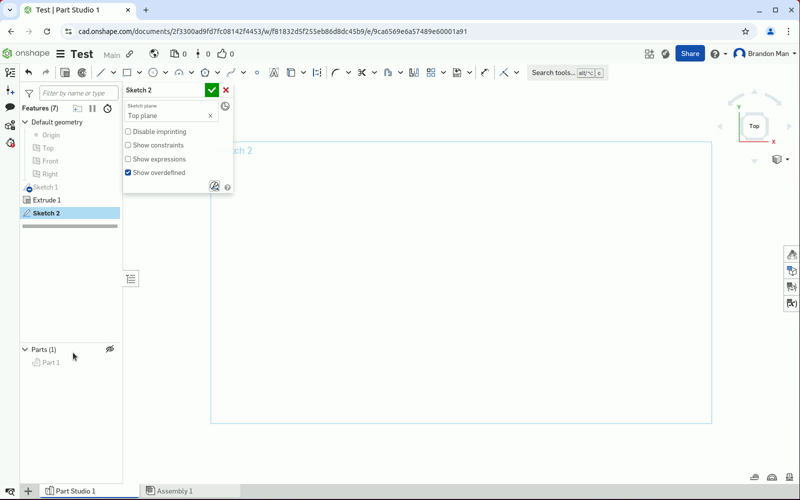
key(a)
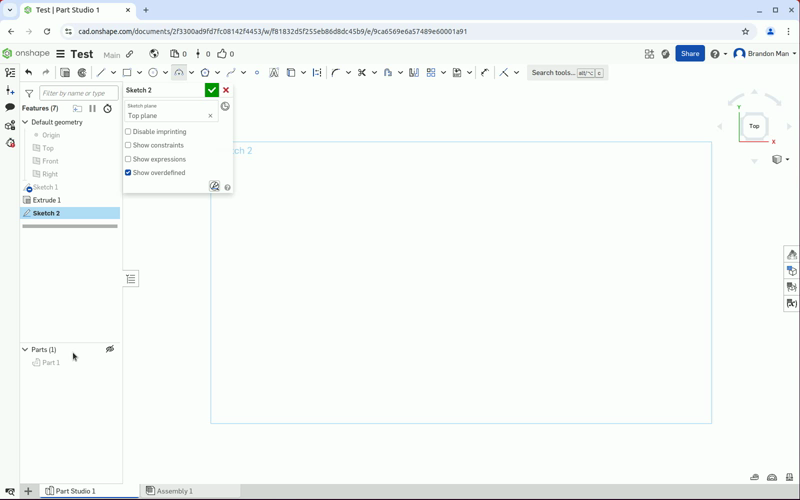
key_down(shift)
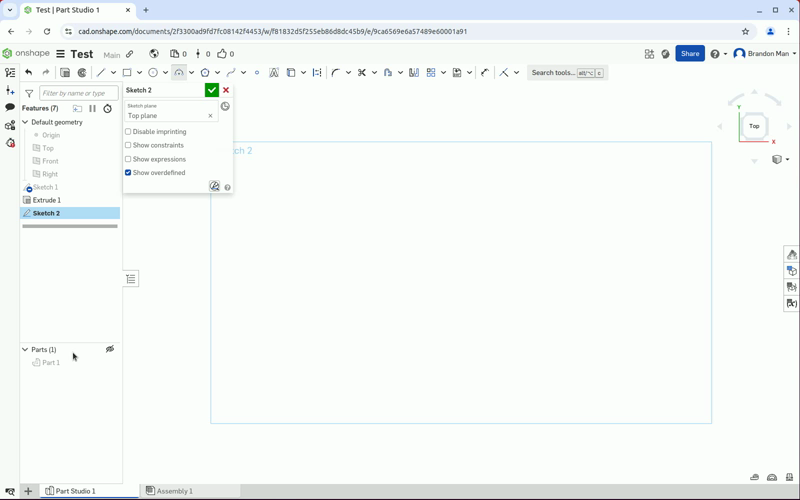
mouse_move(450, 184)
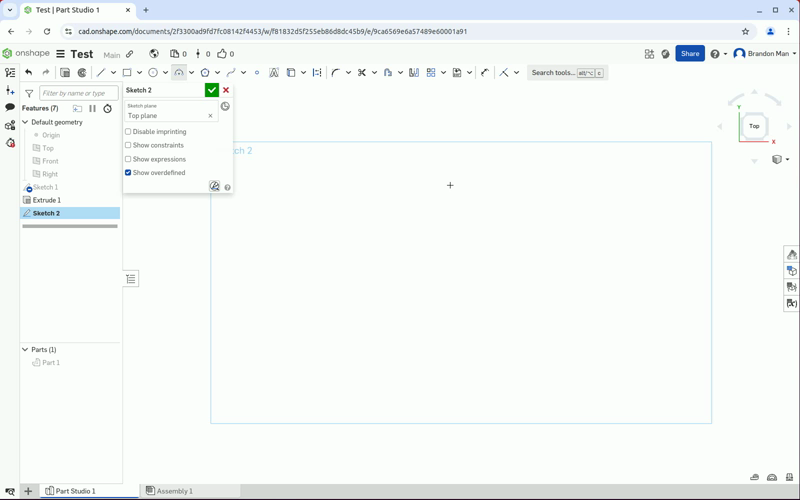
click(450, 184)
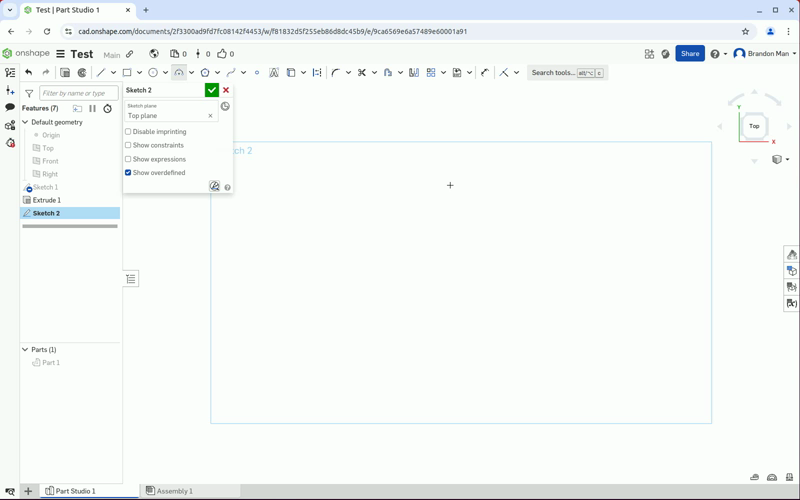
key_up(shift)
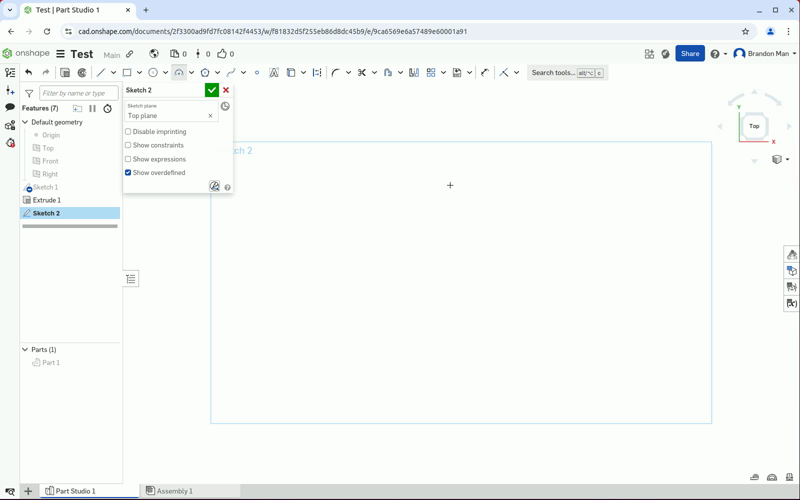
key_down(shift)
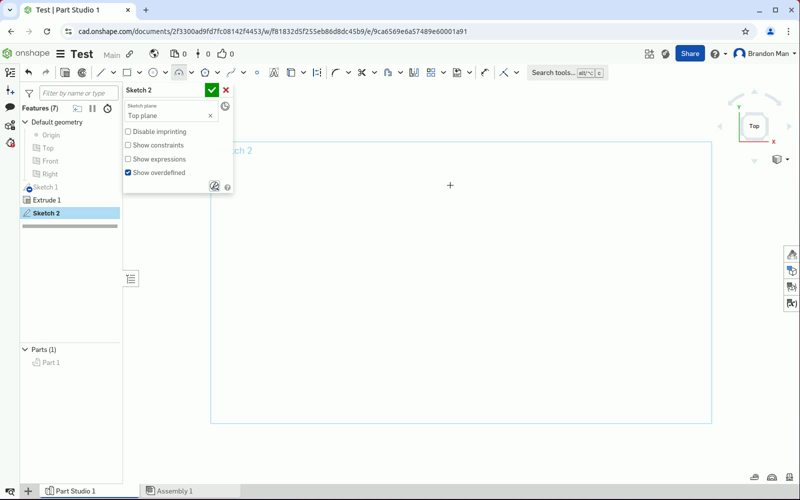
mouse_move(467, 184)
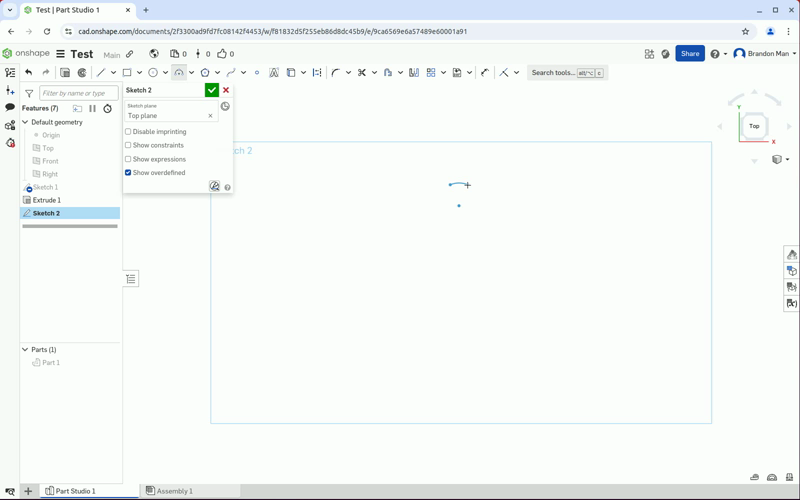
click(467, 184)
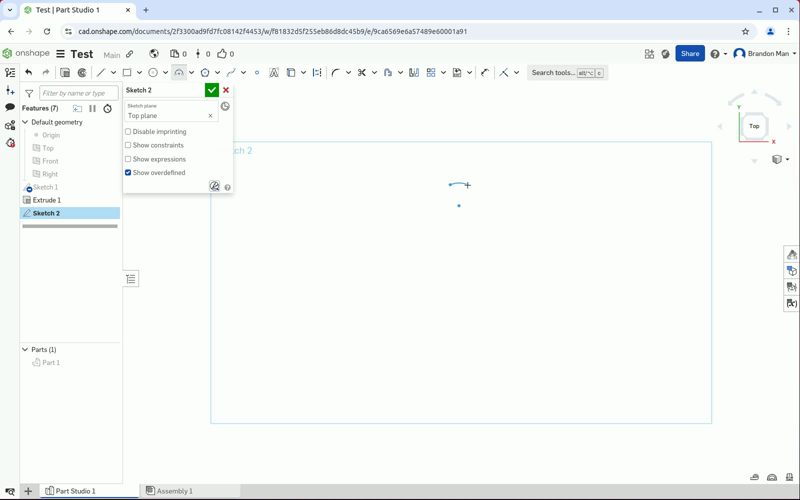
mouse_move(458, 364)
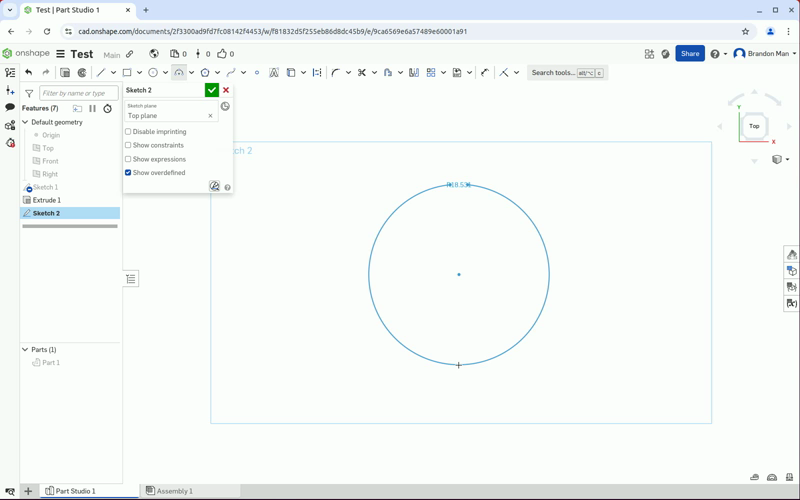
click(458, 364)
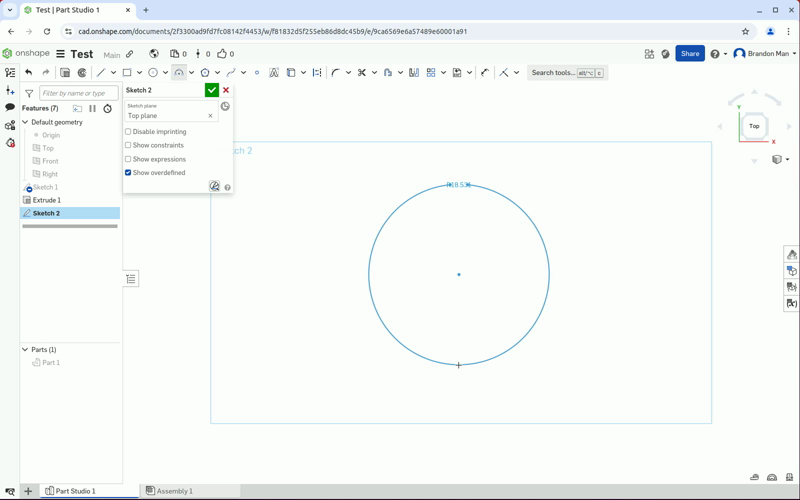
key_up(shift)
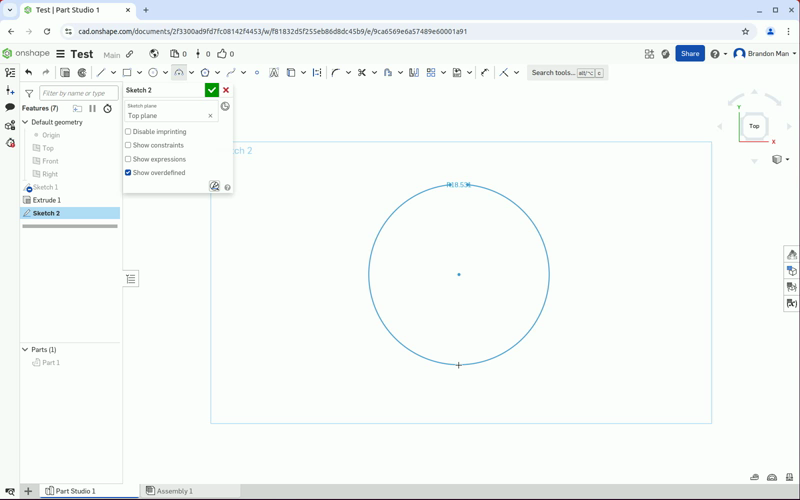
key(esc)
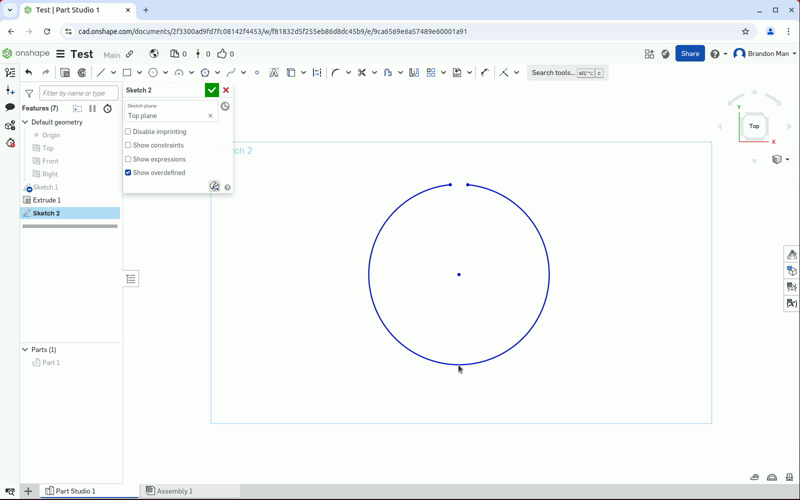
key(l)
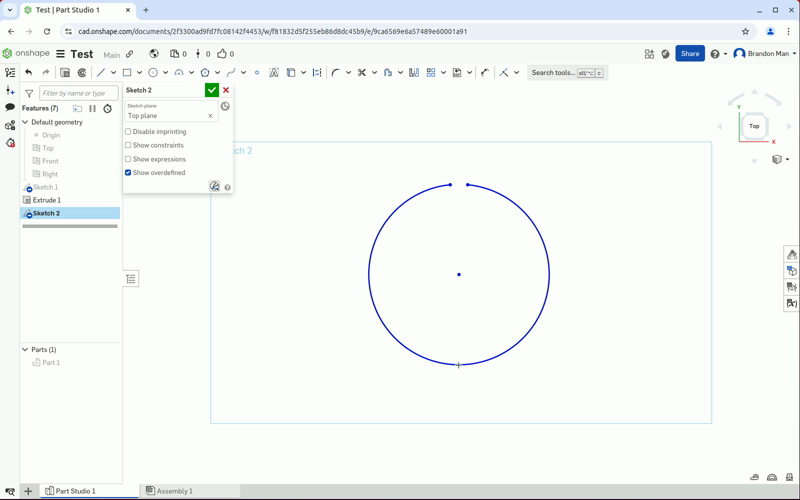
mouse_move(467, 184)
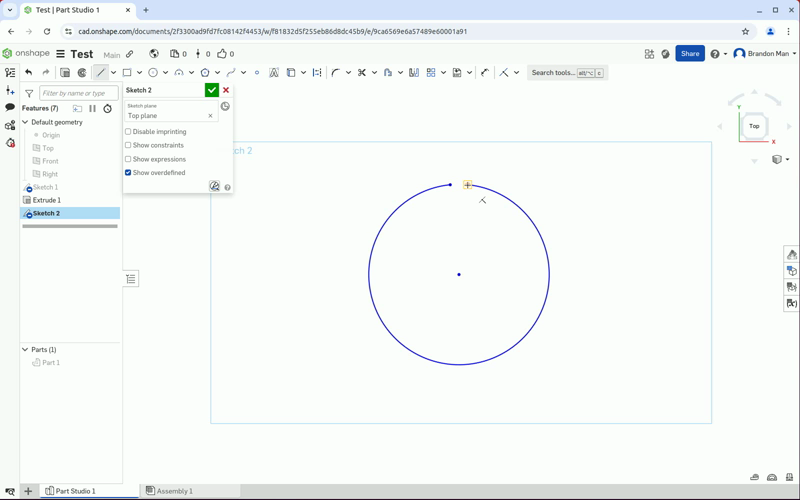
click(467, 184)
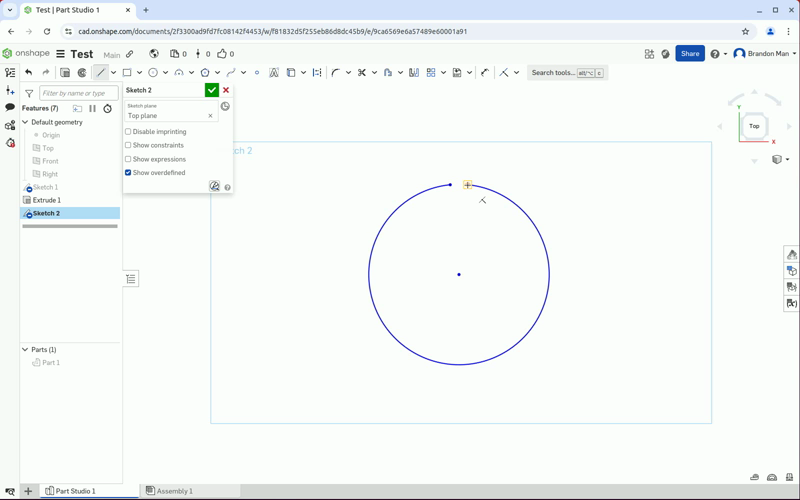
key_down(shift)
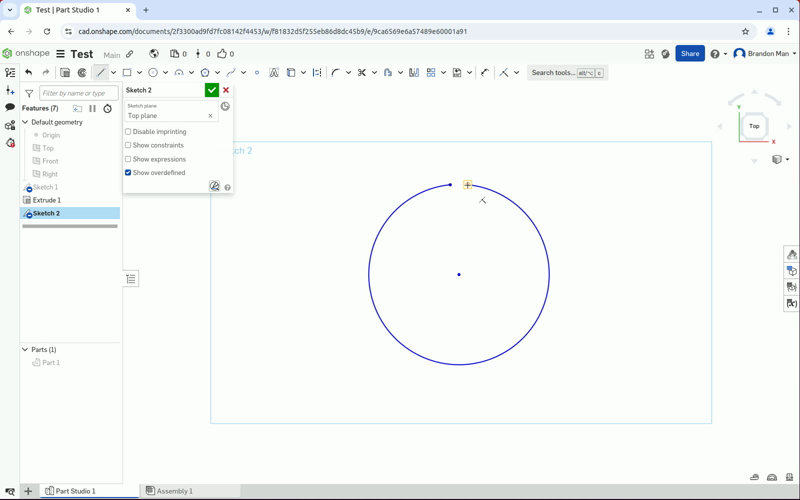
mouse_move(498, 184)
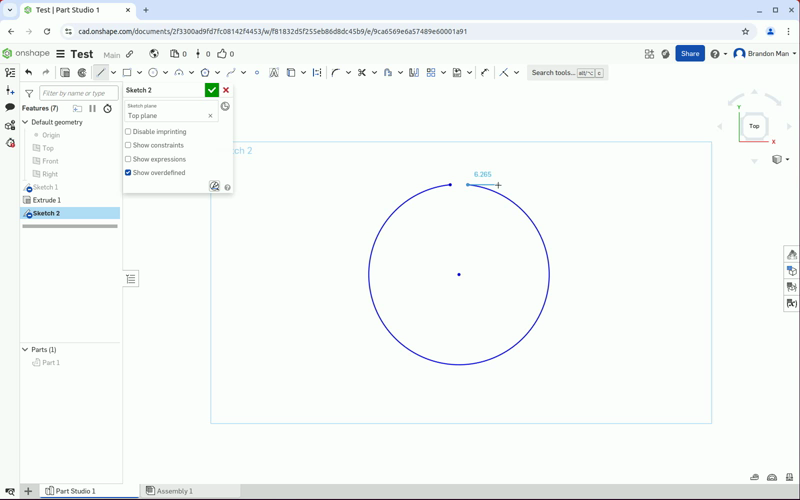
mouse_move(465, 168)
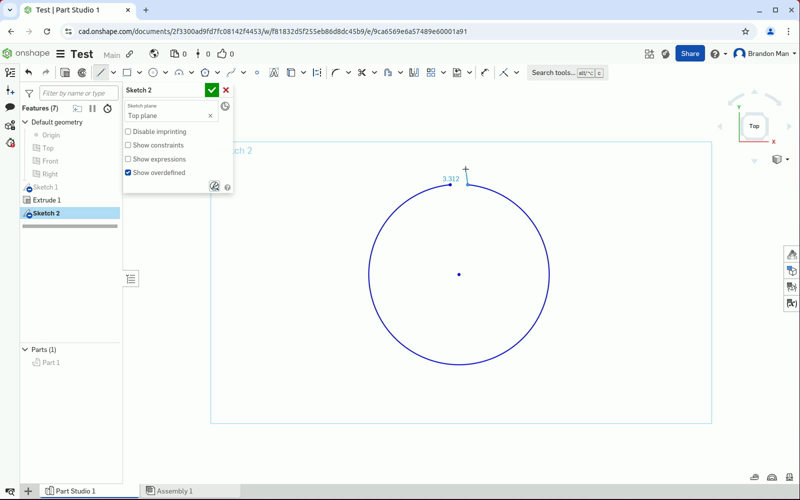
click(465, 168)
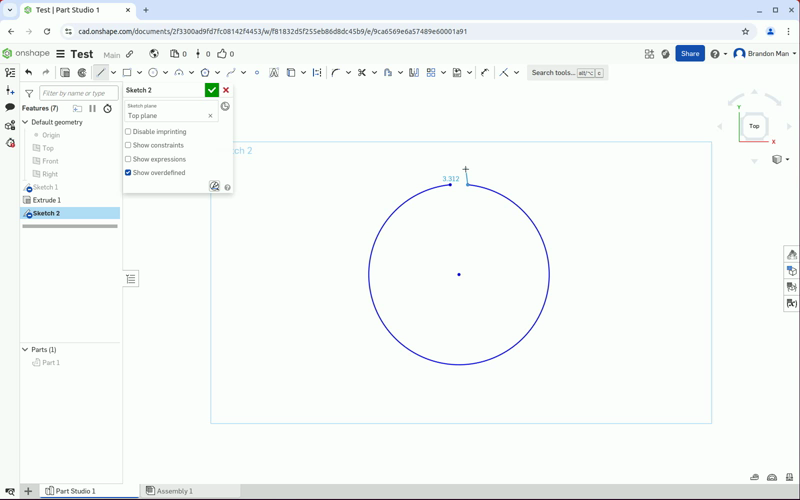
key_up(shift)
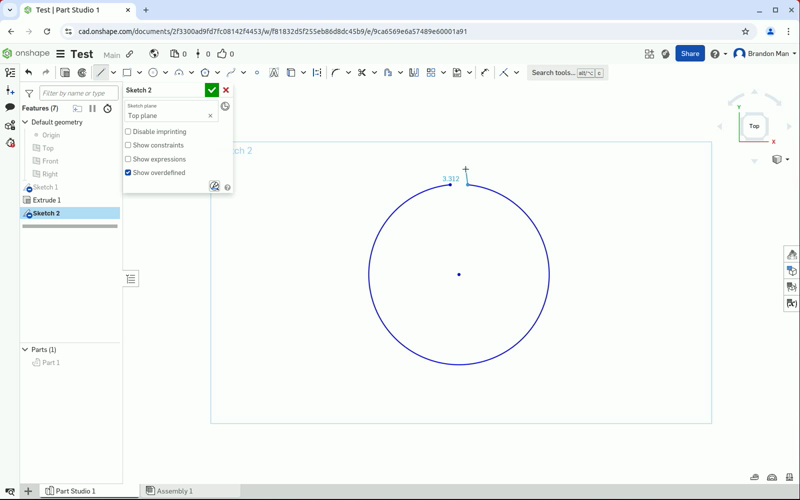
key(esc)
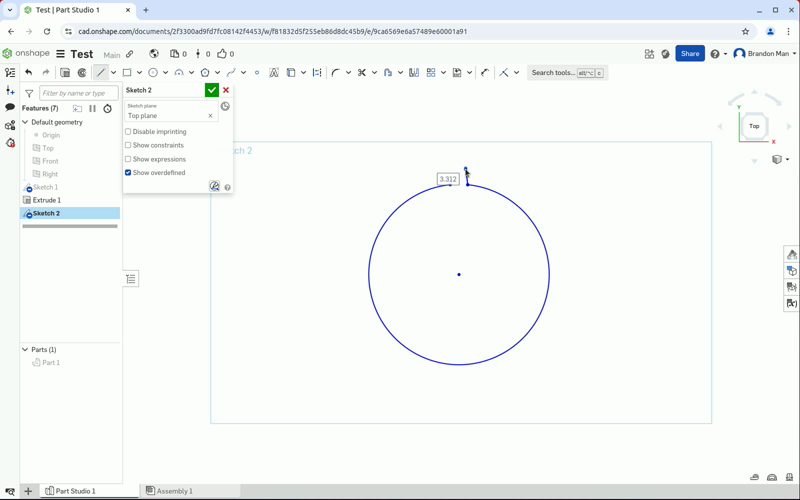
key(a)
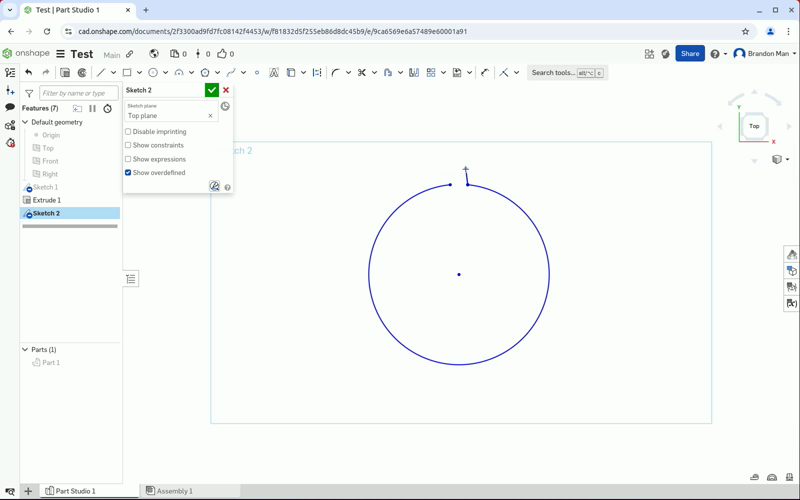
mouse_move(465, 168)
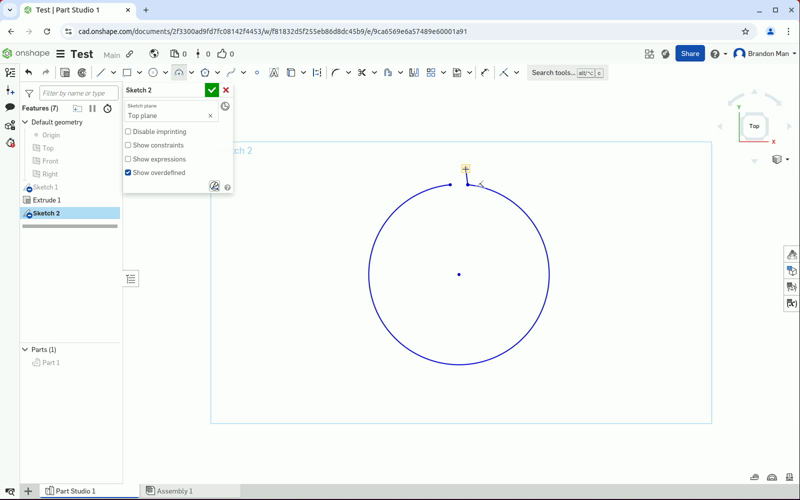
click(465, 168)
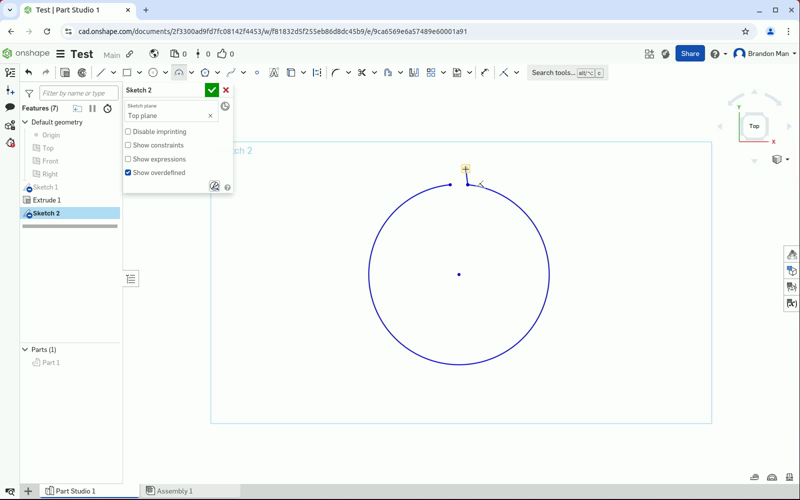
key_down(shift)
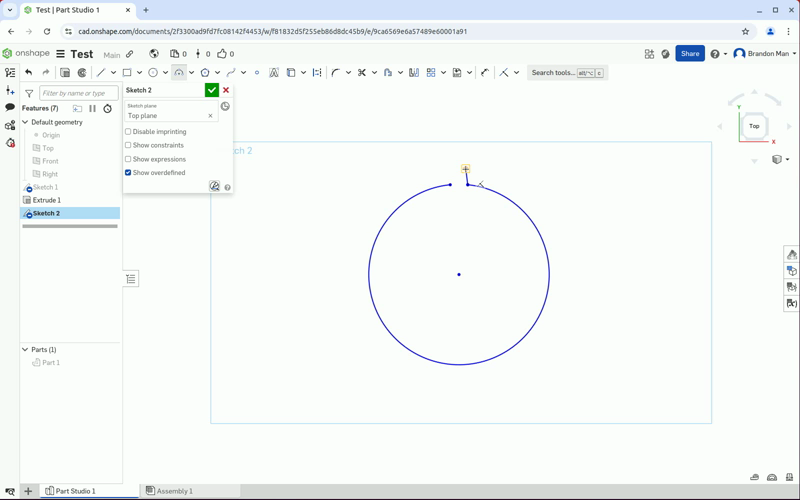
mouse_move(454, 168)
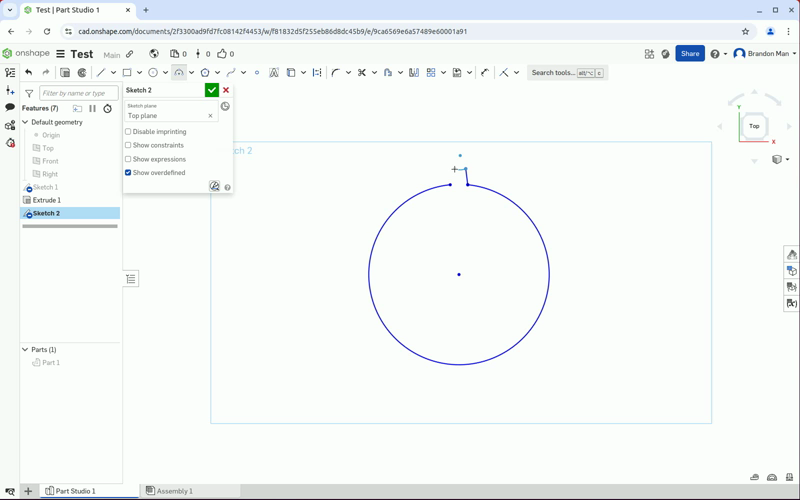
click(454, 168)
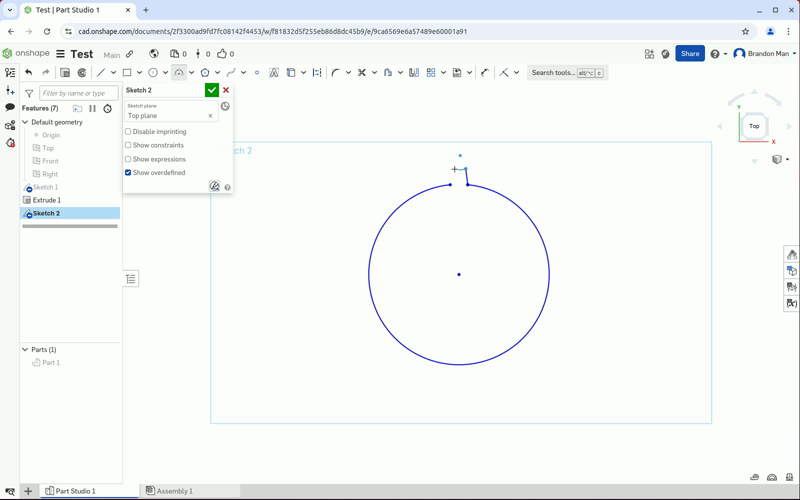
mouse_move(460, 393)
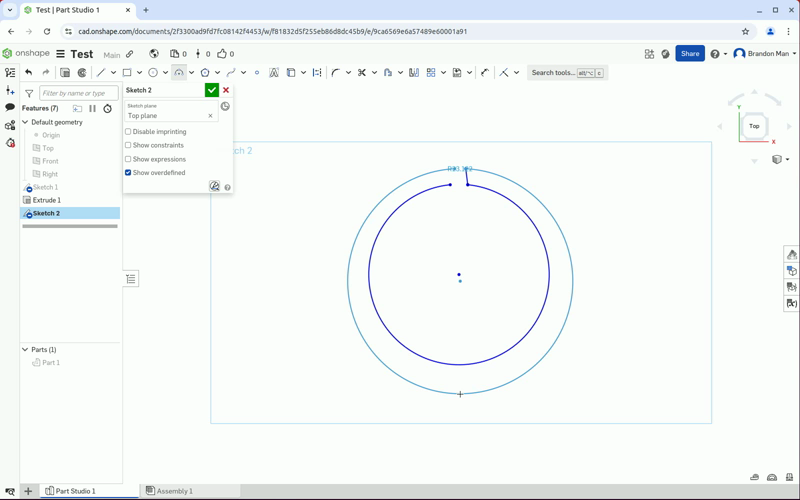
click(460, 393)
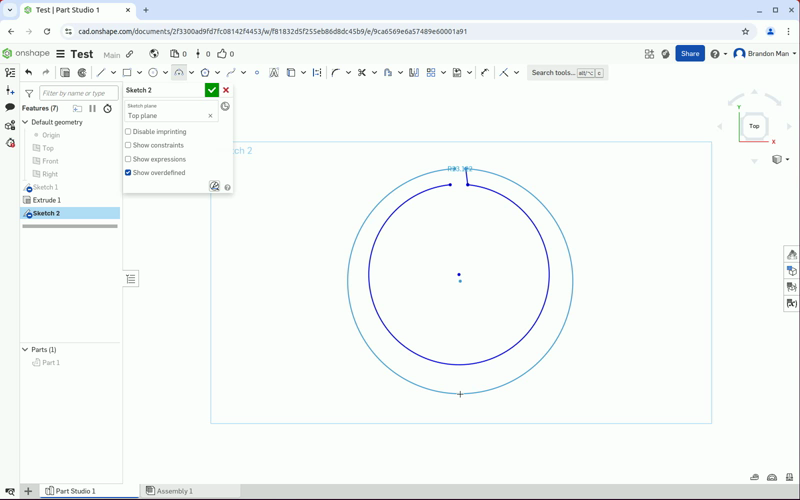
key_up(shift)
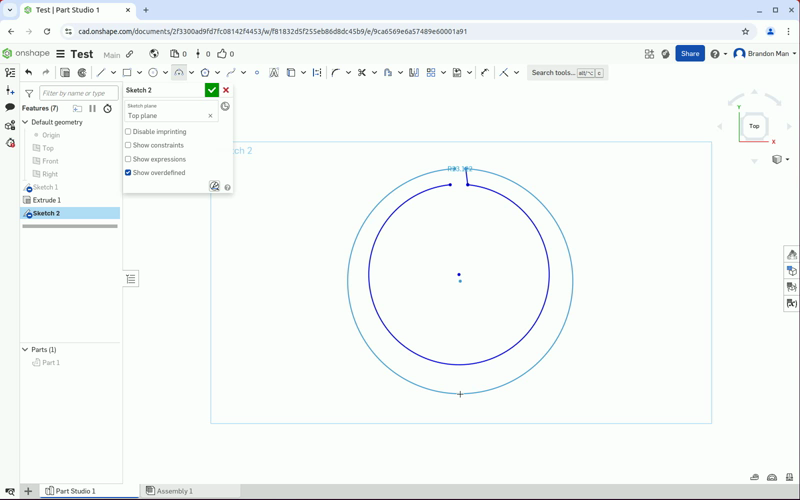
key(esc)
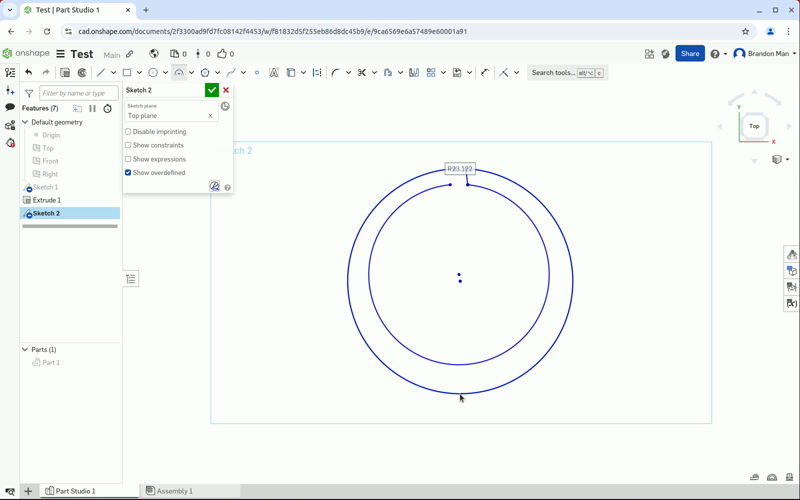
key(l)
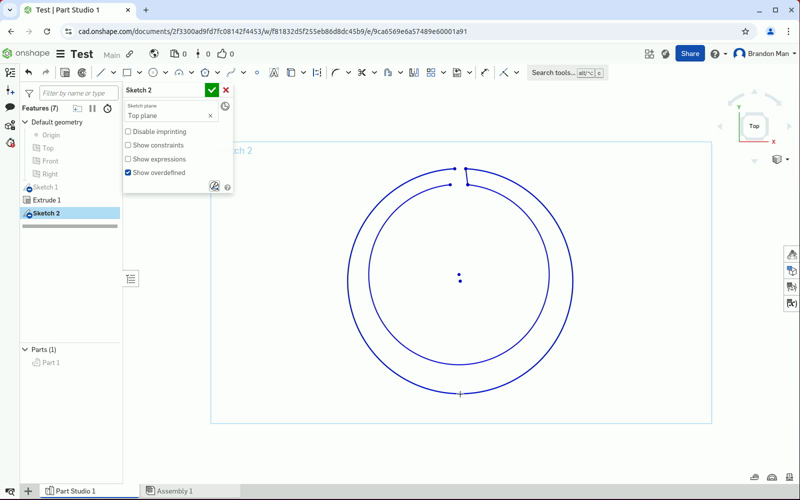
mouse_move(454, 168)
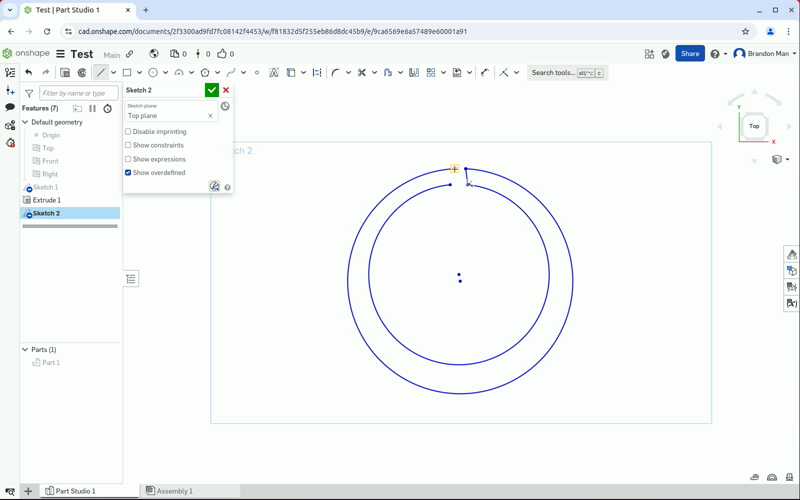
click(454, 168)
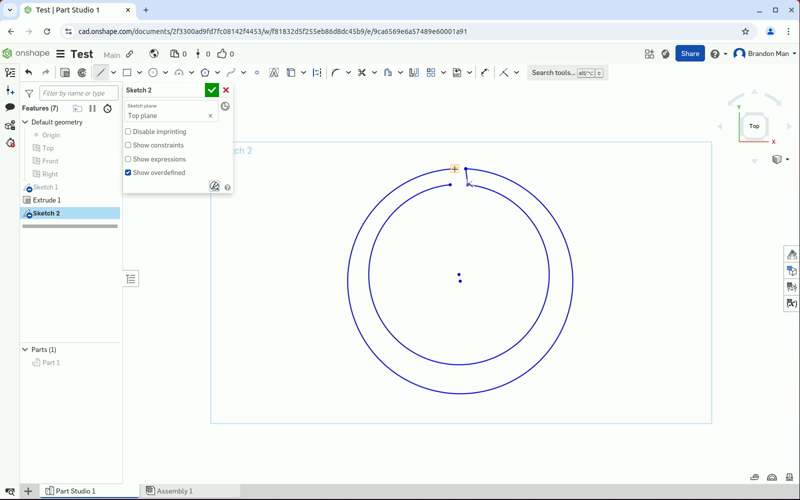
mouse_move(484, 168)
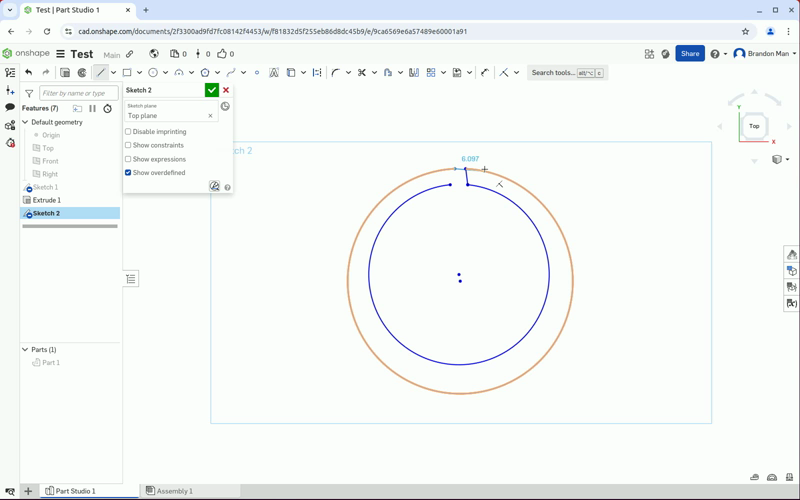
key_down(shift)
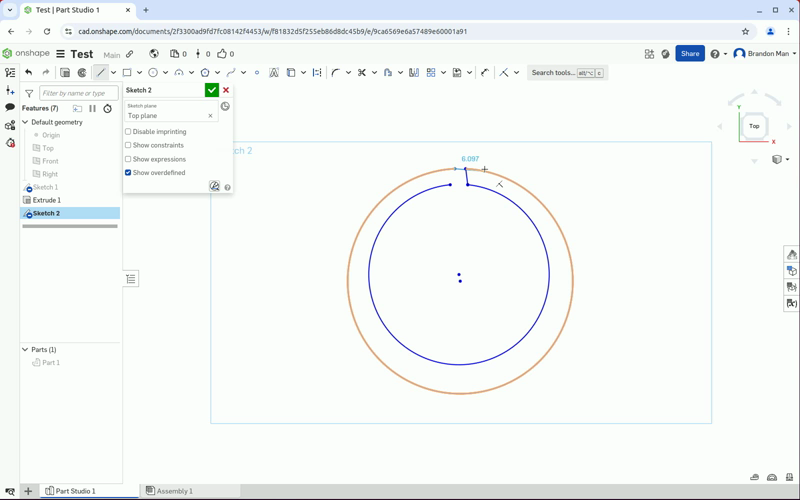
mouse_move(450, 184)
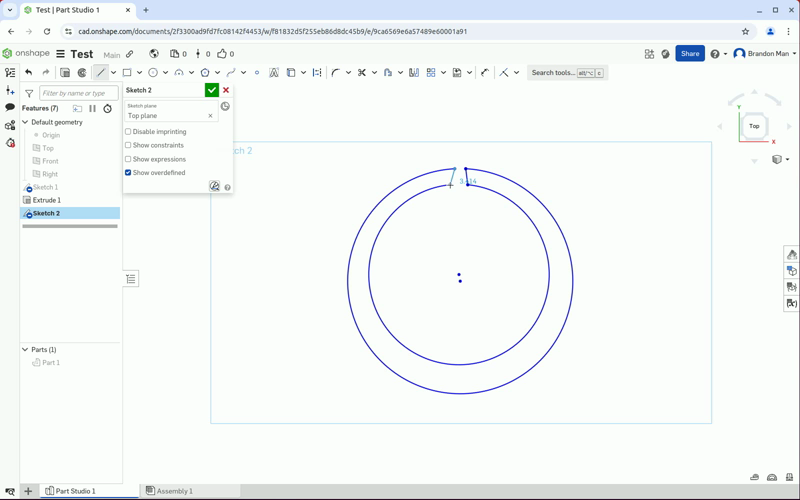
key_up(shift)
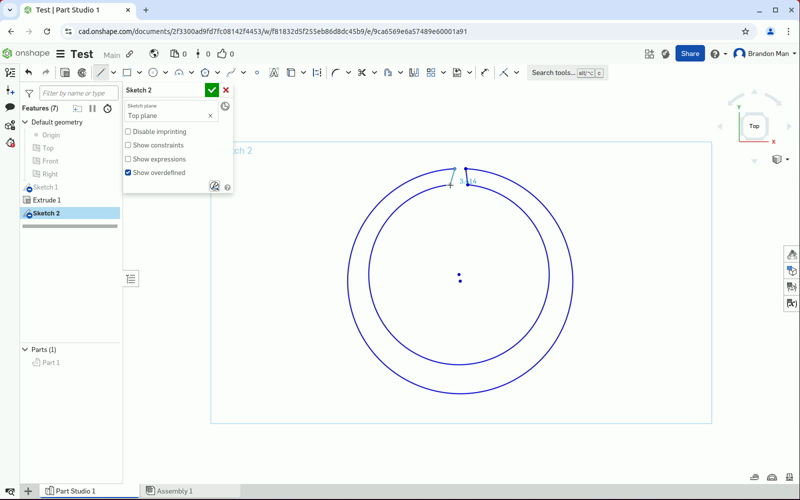
click(450, 184)
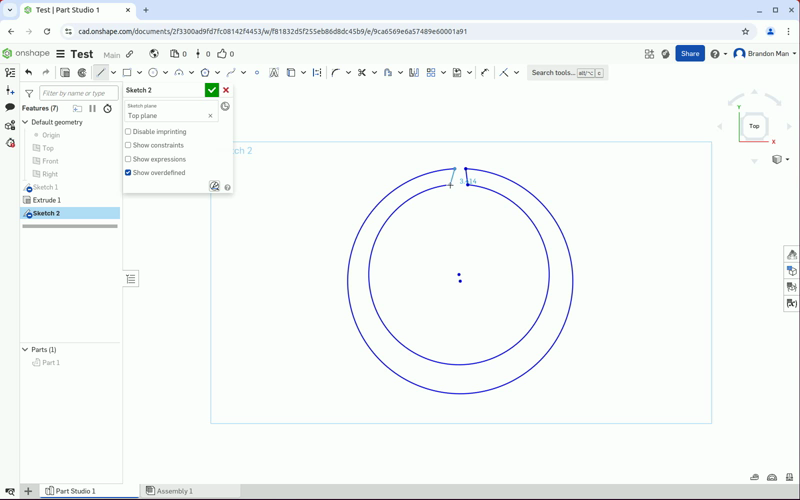
key(esc)
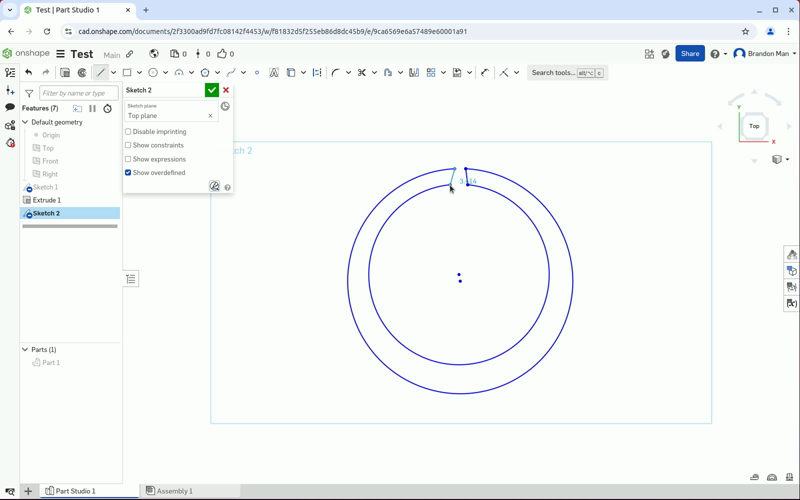
mouse_move(361, 303)
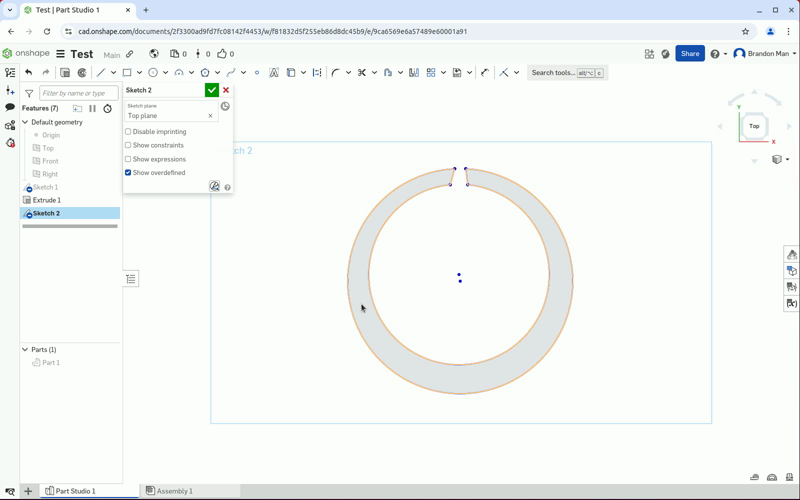
click(361, 303)
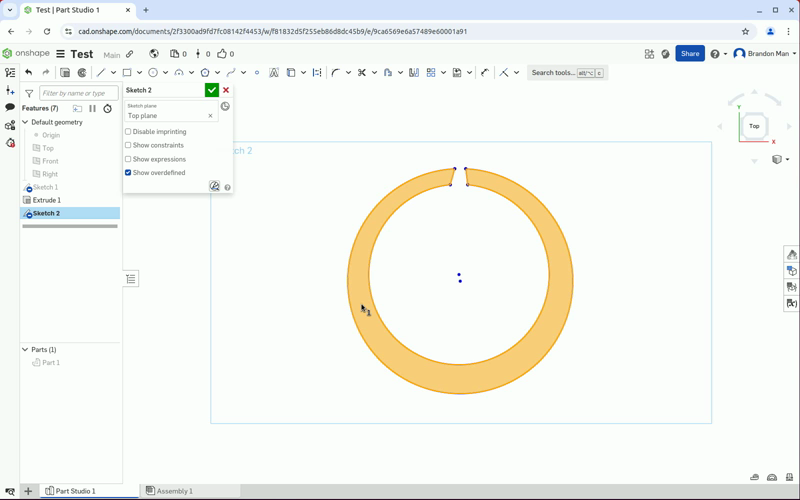
mouse_move(73, 352)
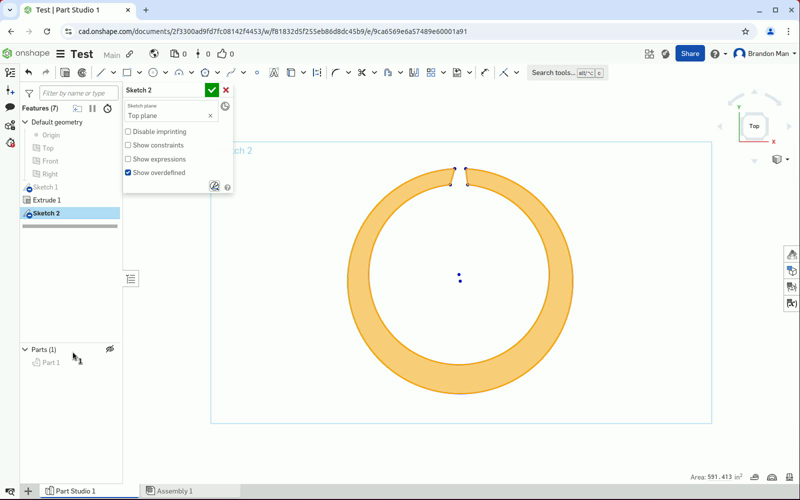
key(shift+y)
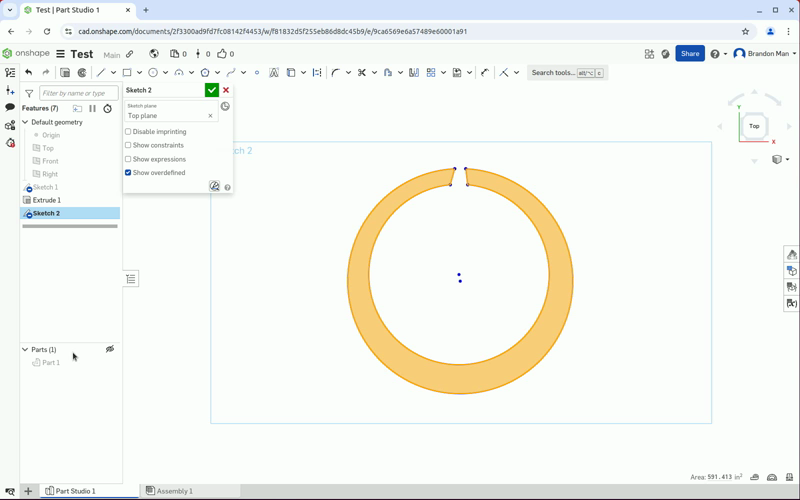
key(shift+e)
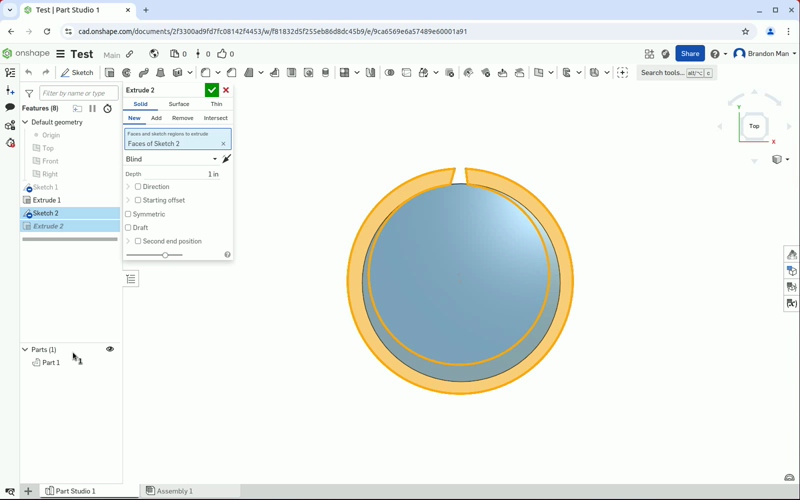
mouse_move(143, 106)
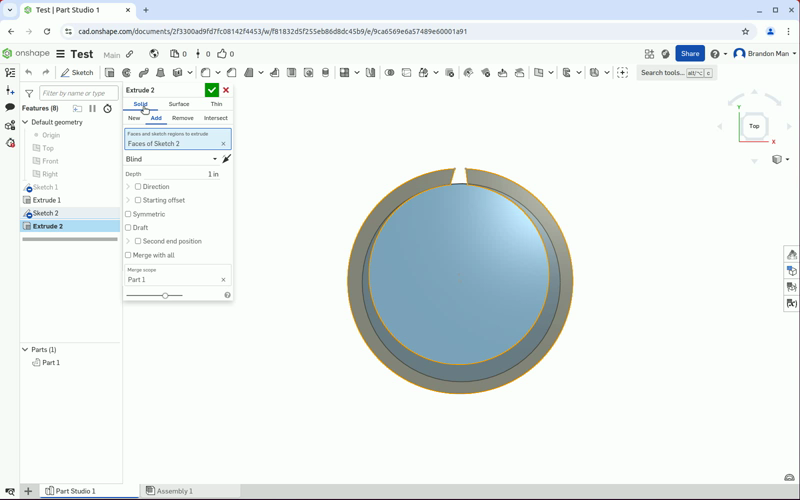
click(143, 106)
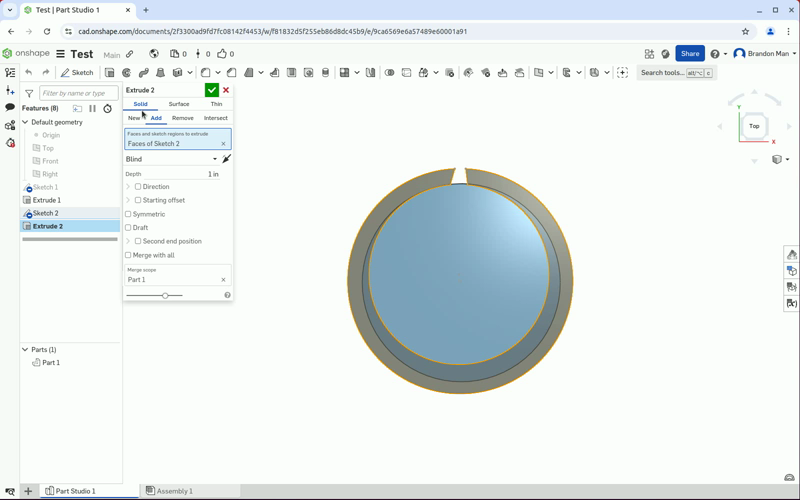
mouse_move(137, 120)
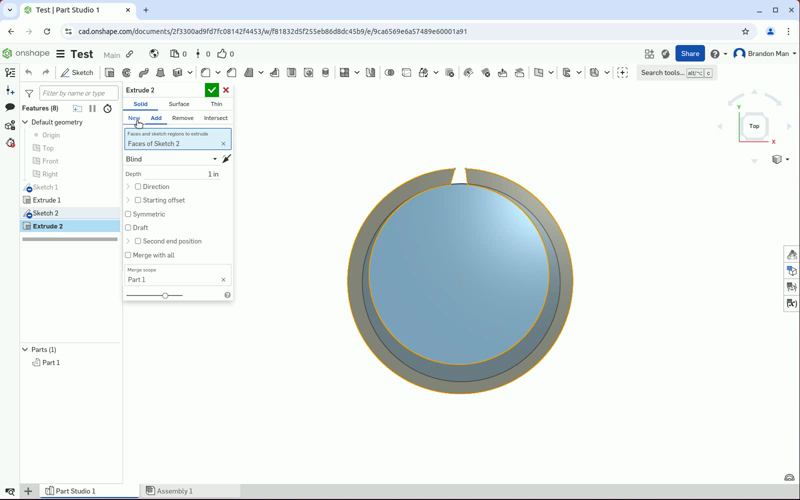
click(137, 120)
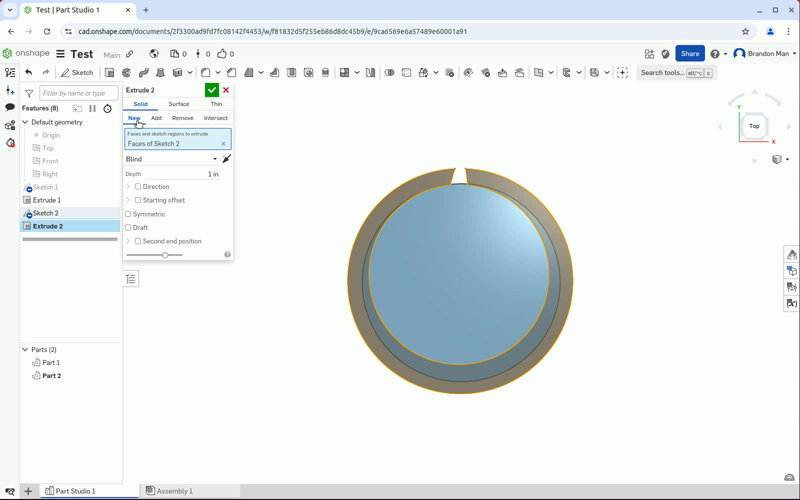
key(tab, 4)
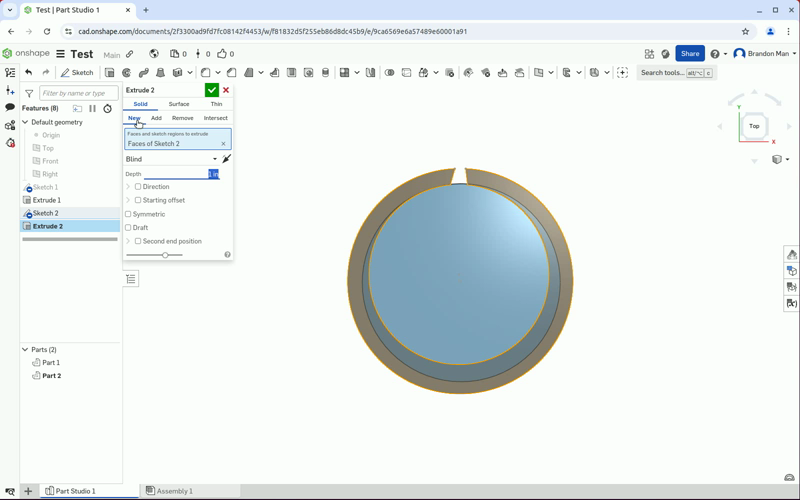
text(13.239)
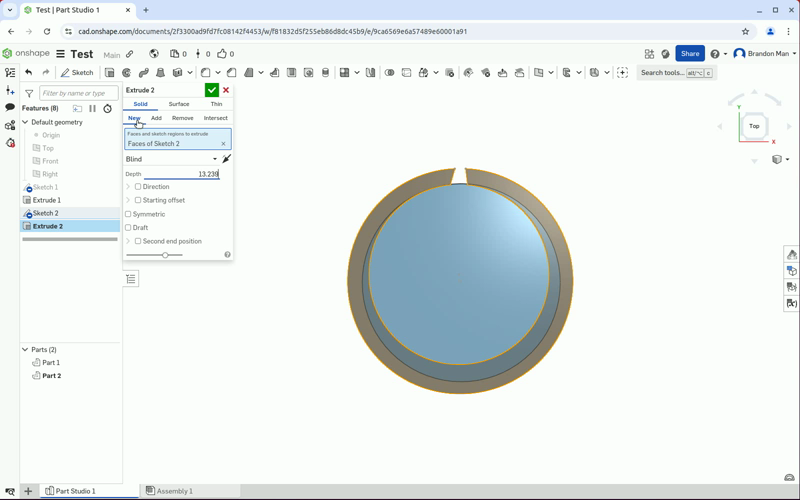
key(enter)
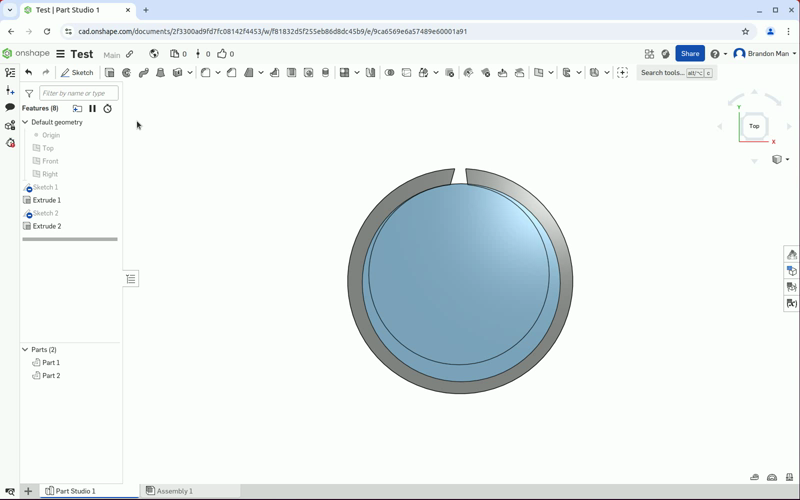
key(shift+h)
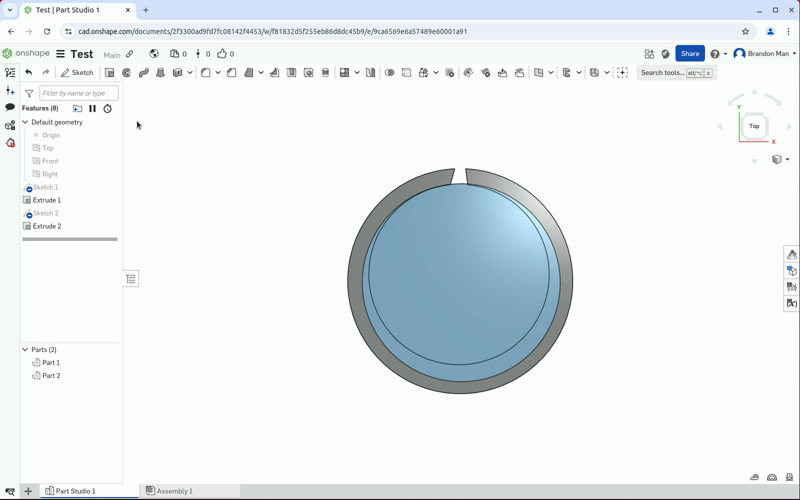
key(shift+h)
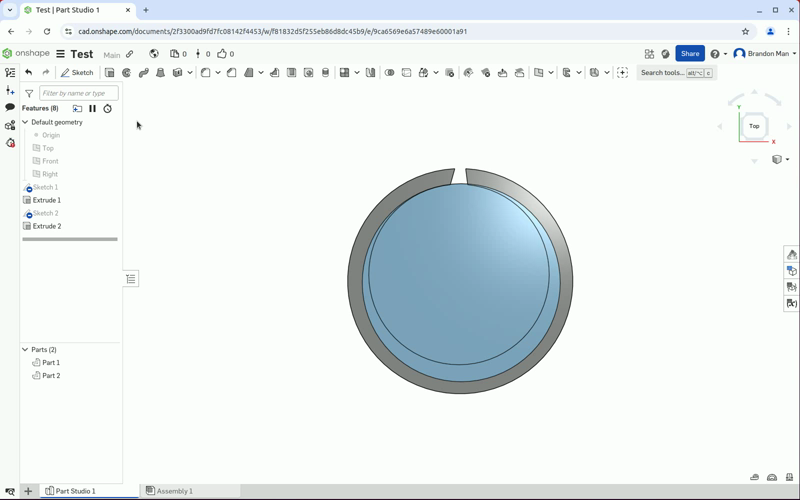
mouse_move(73, 189)
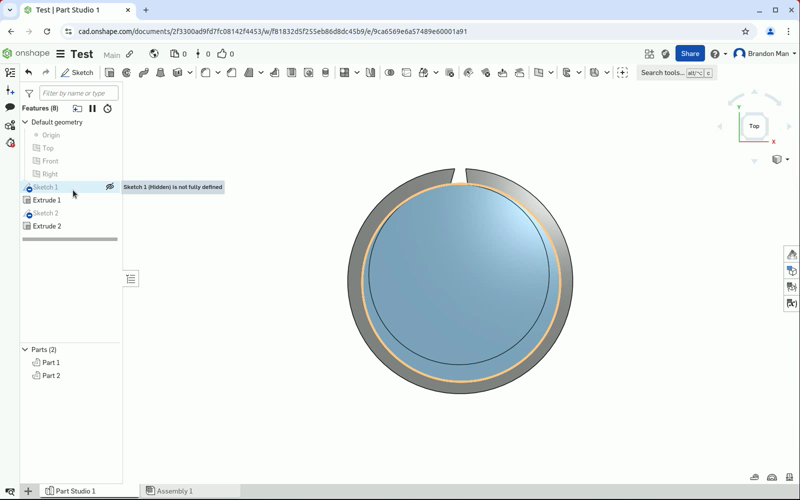
click(73, 189)
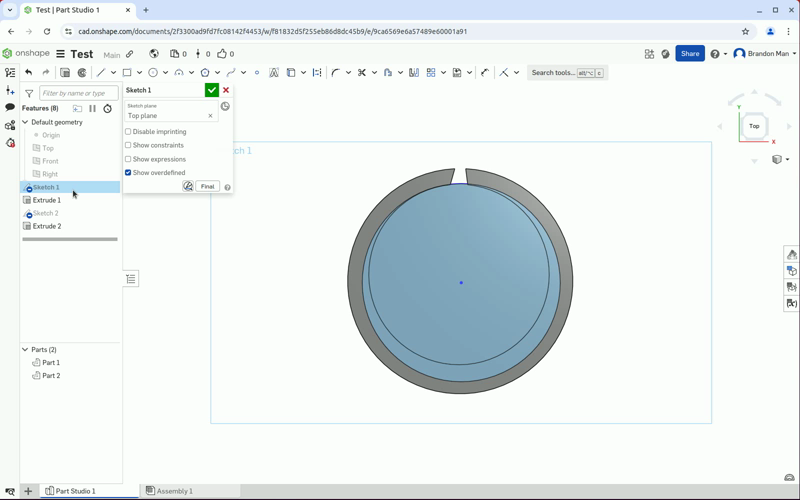
mouse_move(229, 92)
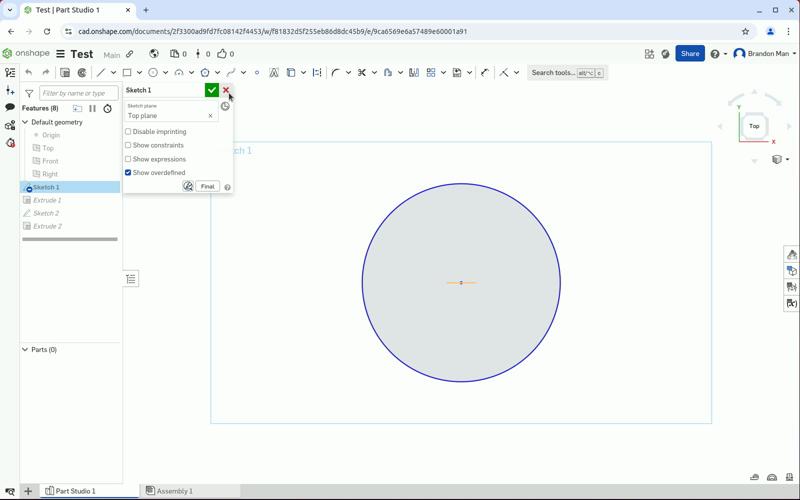
click(229, 92)
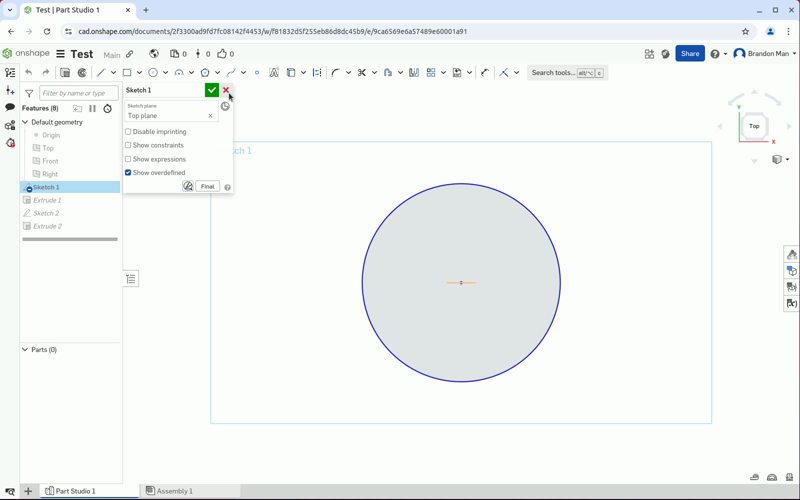
key(shift+s)
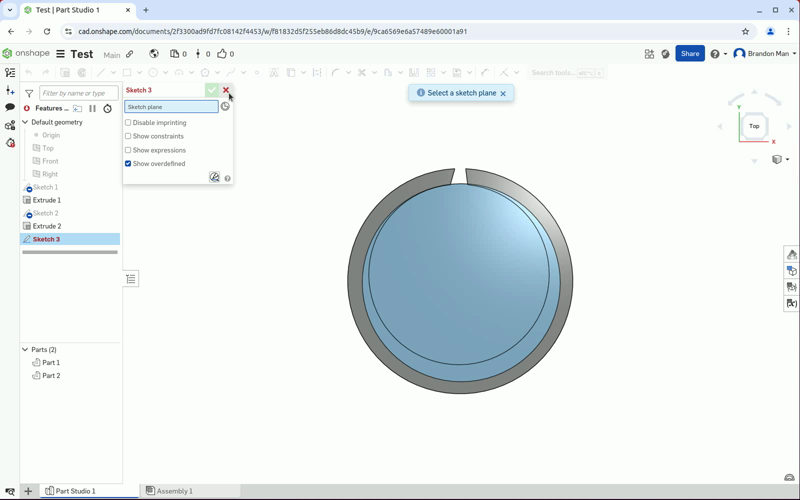
mouse_move(73, 150)
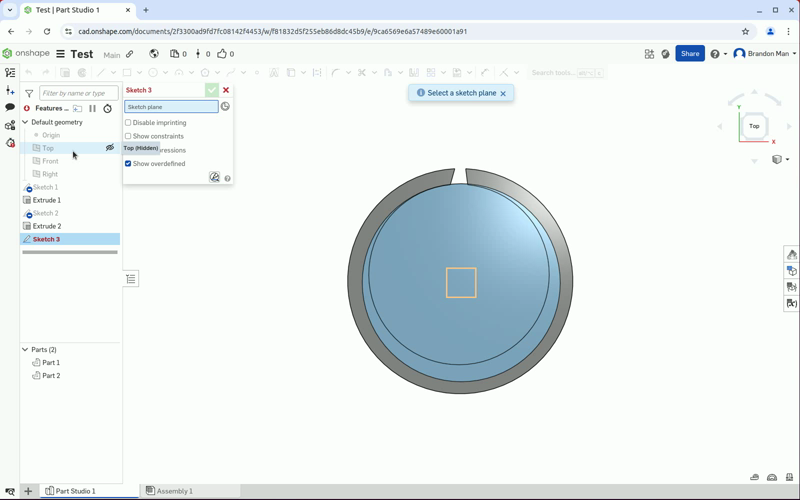
click(73, 150)
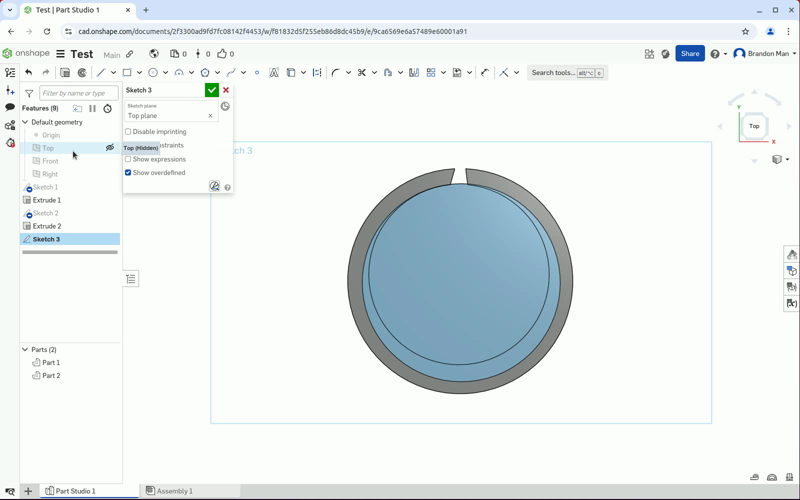
mouse_move(73, 352)
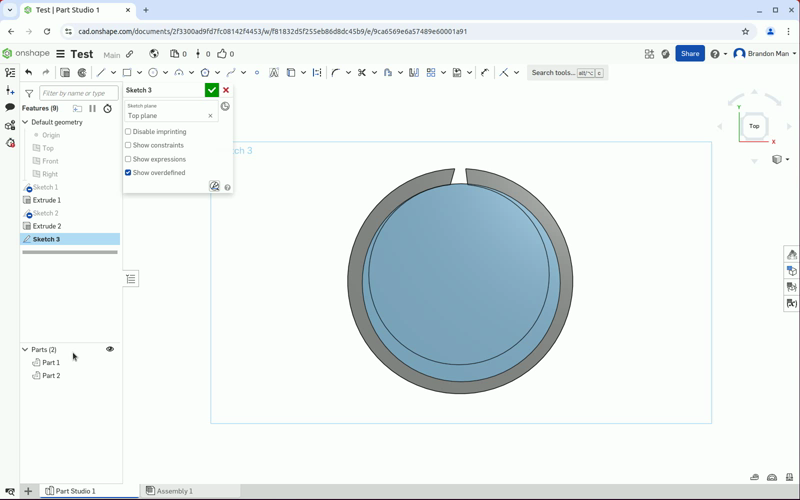
key(y)
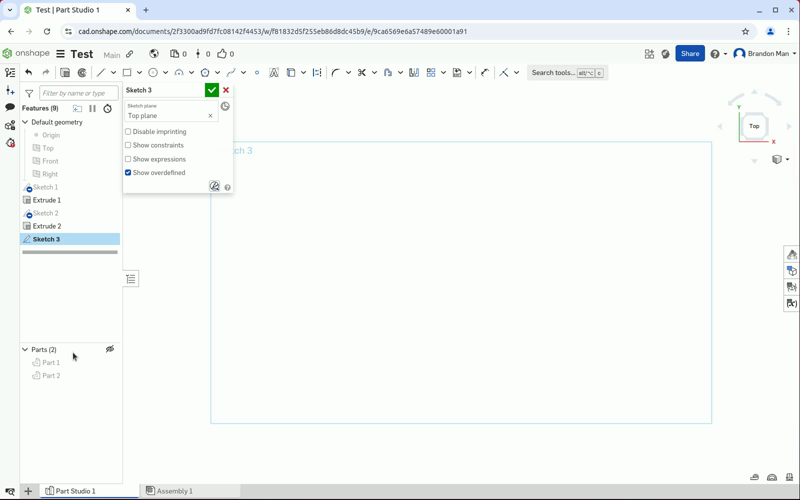
key(a)
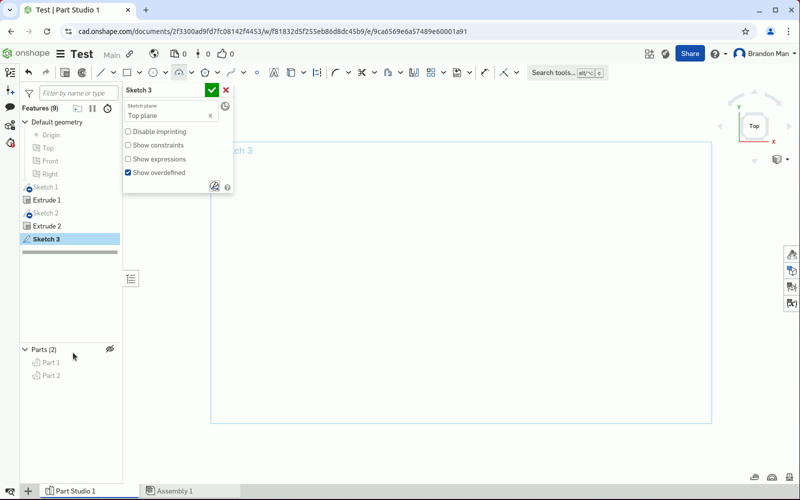
key_down(shift)
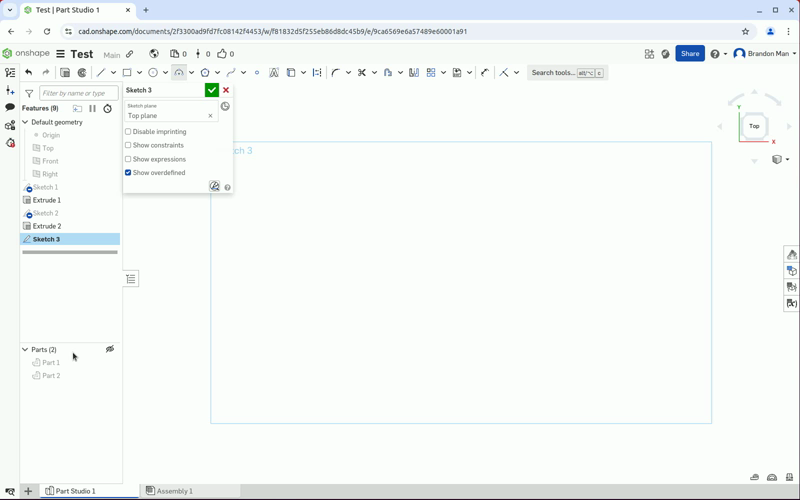
mouse_move(450, 184)
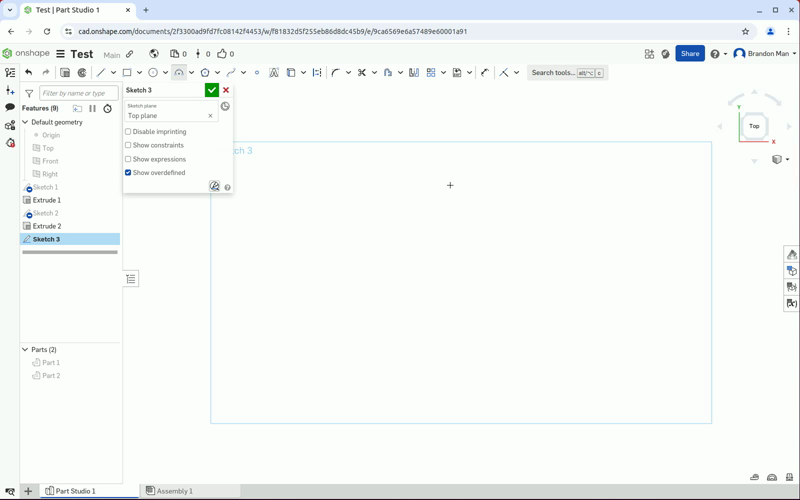
click(450, 184)
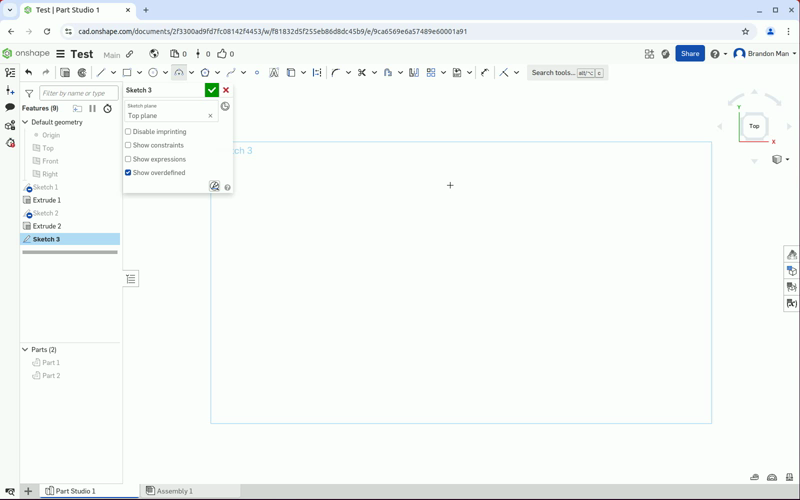
key_up(shift)
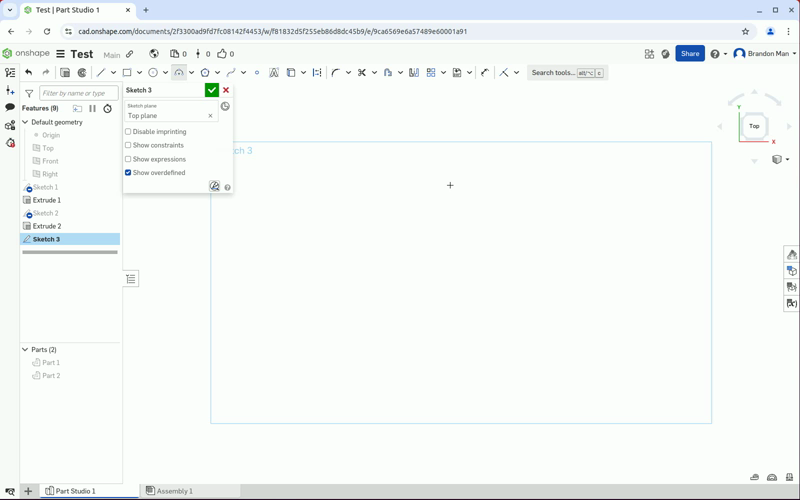
key_down(shift)
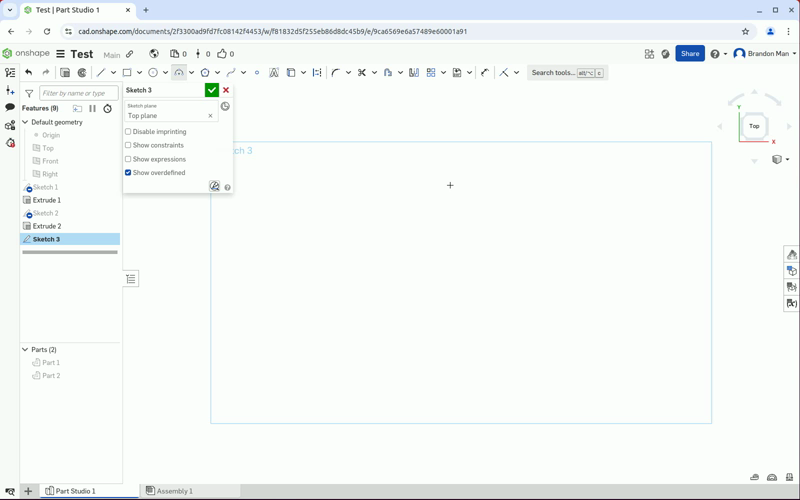
mouse_move(470, 184)
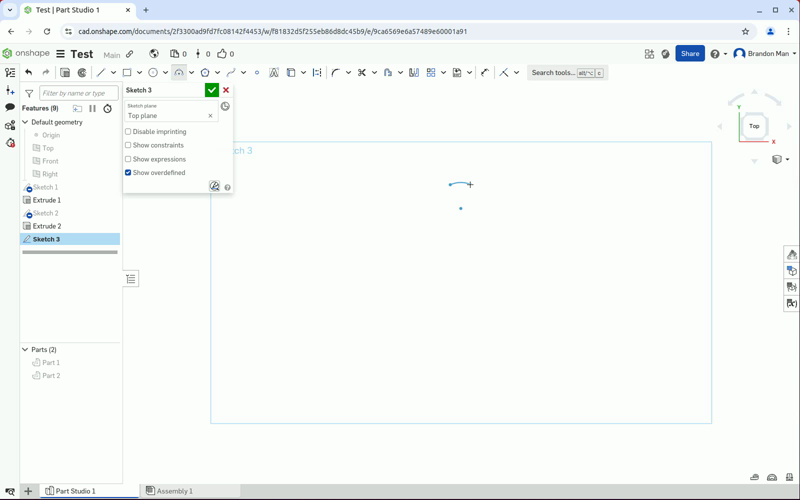
click(470, 184)
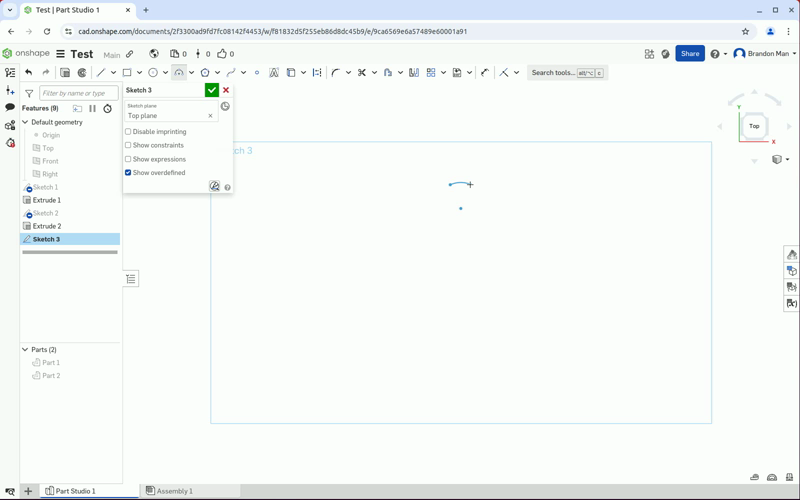
mouse_move(460, 183)
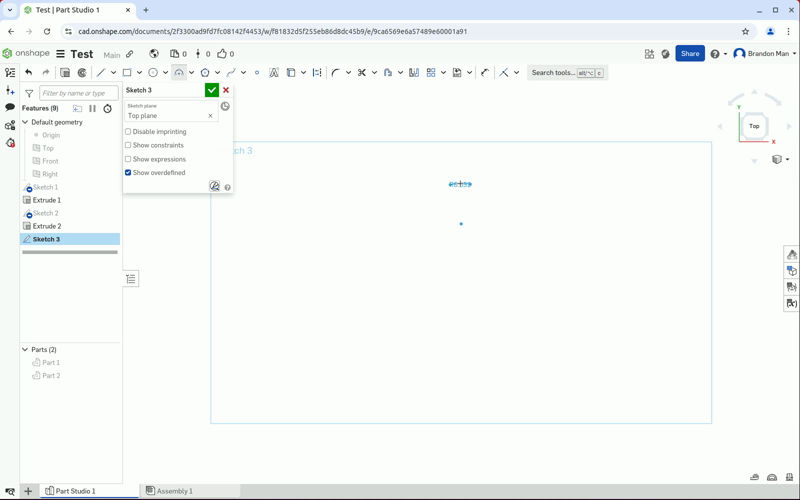
click(460, 183)
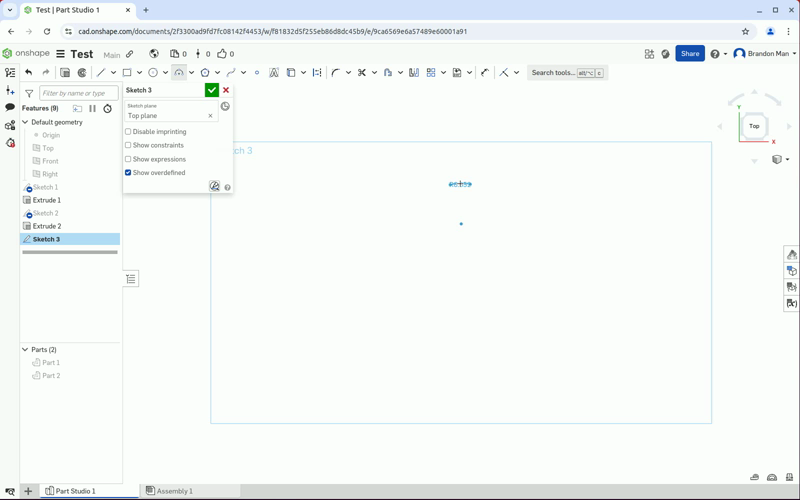
key_up(shift)
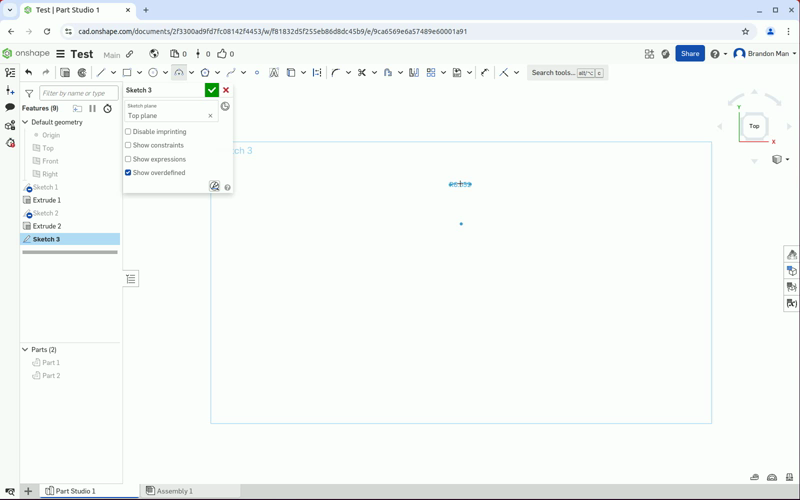
key(esc)
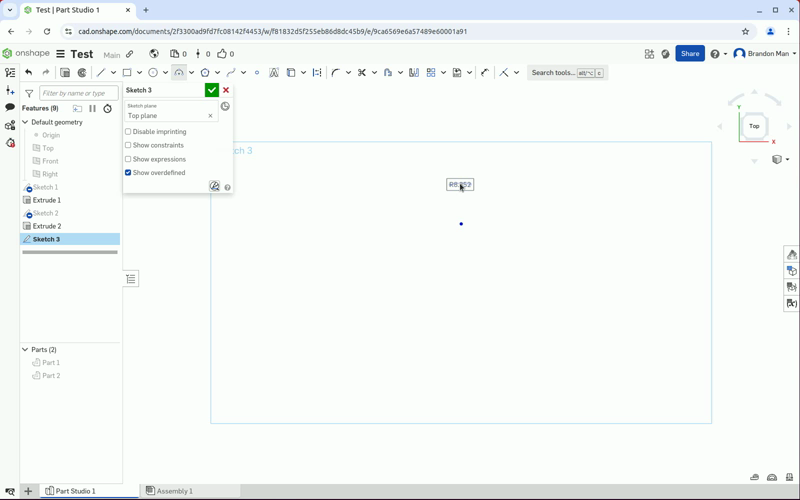
key(l)
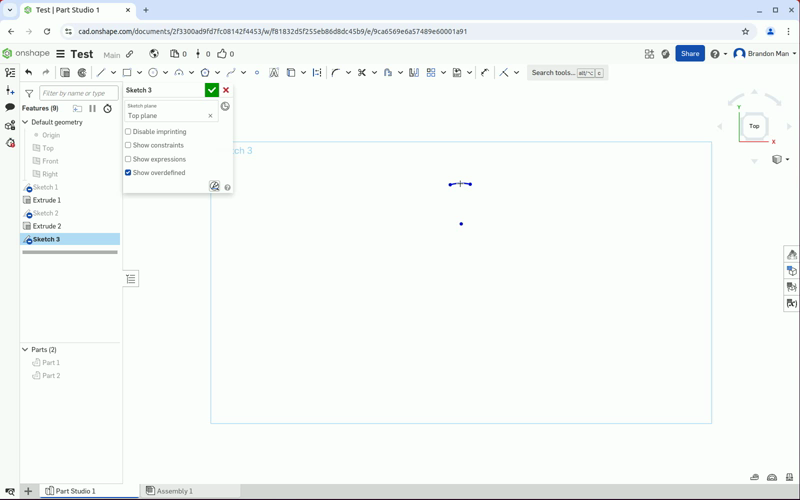
mouse_move(470, 184)
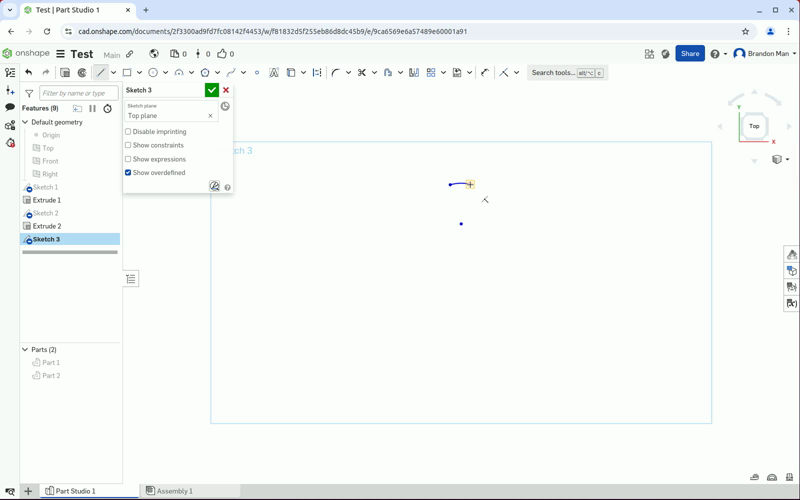
click(470, 184)
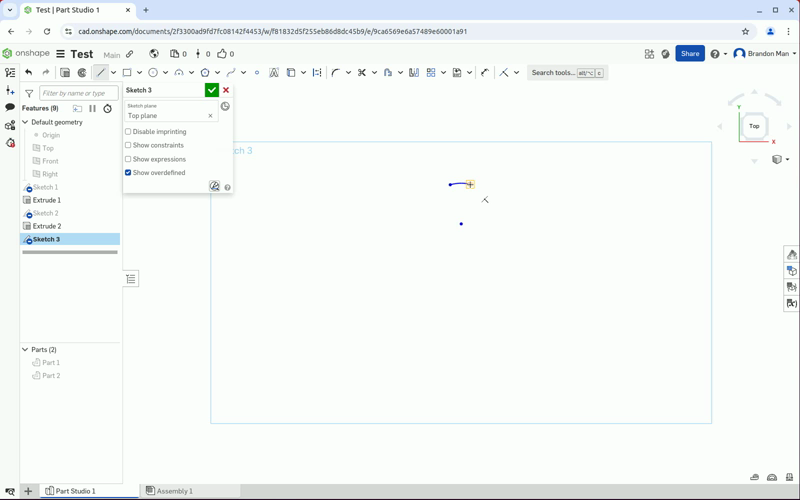
key_down(shift)
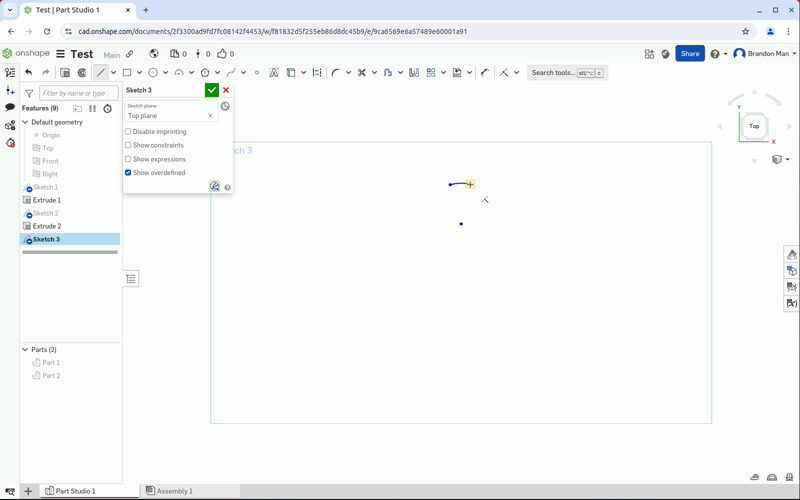
mouse_move(500, 184)
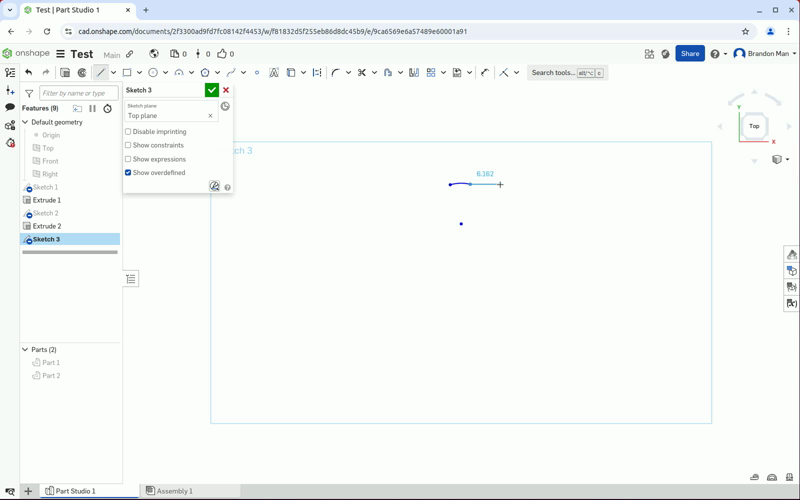
mouse_move(465, 169)
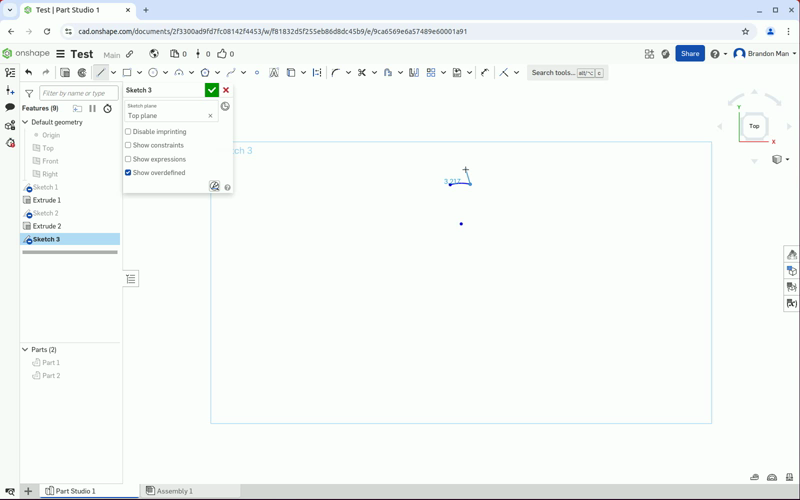
click(465, 169)
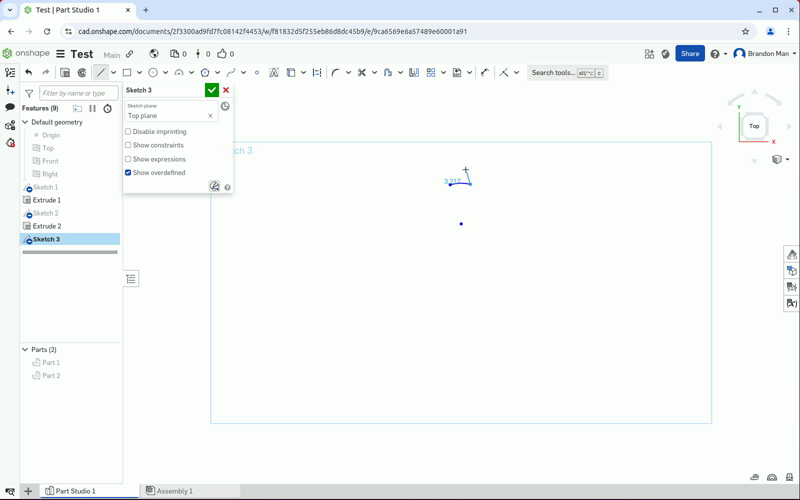
key_up(shift)
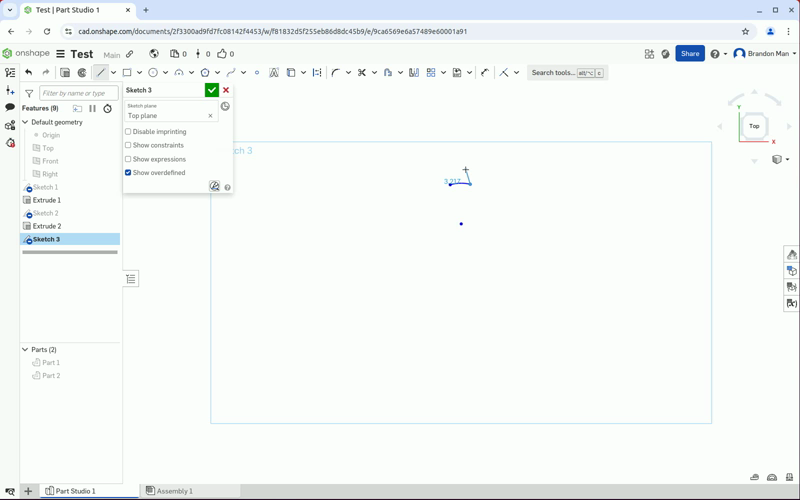
key(esc)
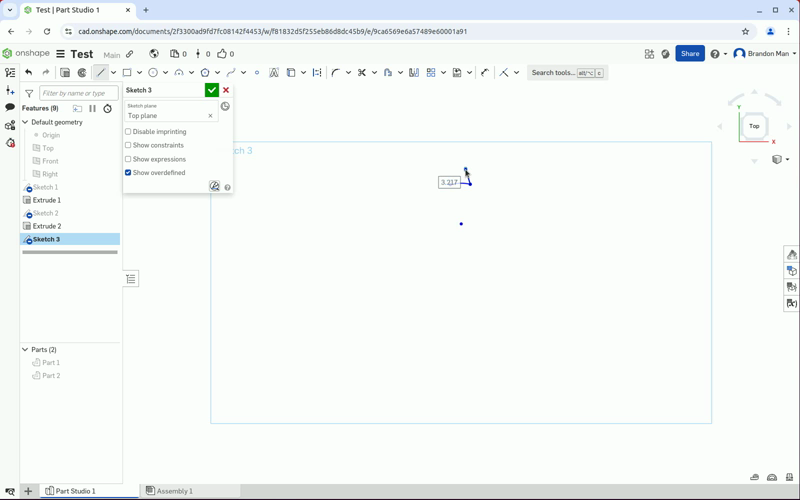
key(a)
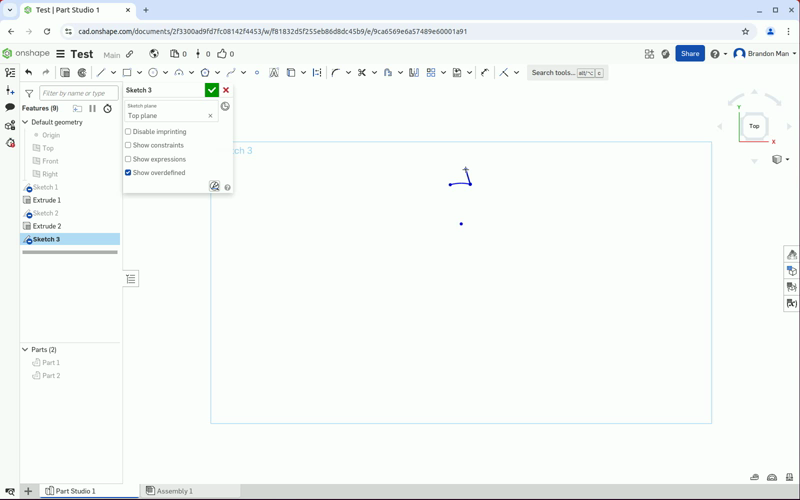
mouse_move(465, 169)
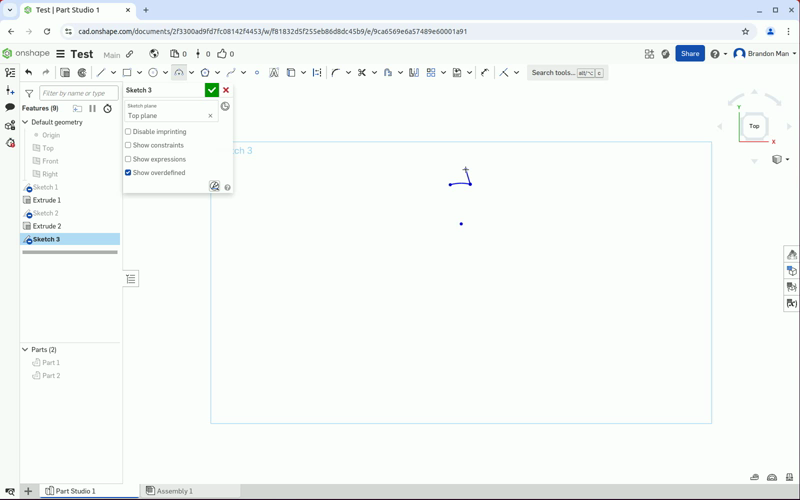
click(465, 169)
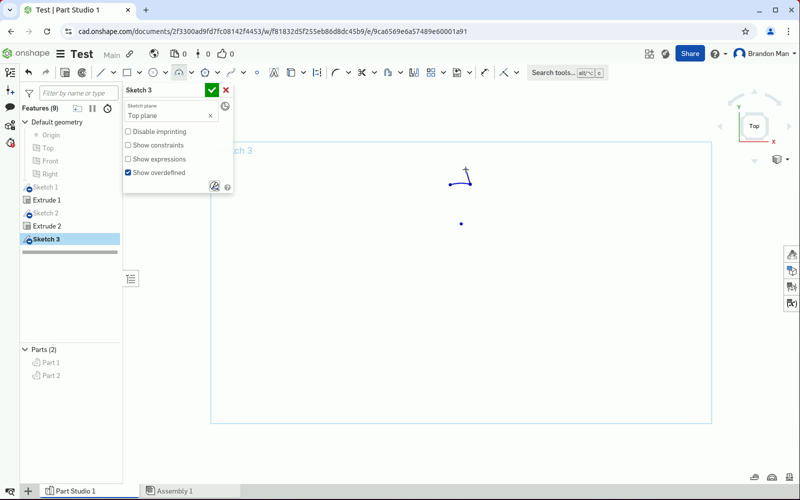
key_down(shift)
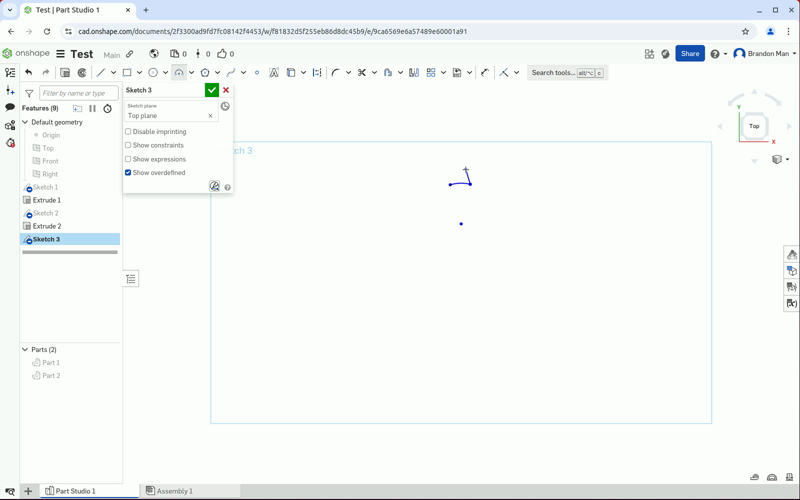
mouse_move(454, 169)
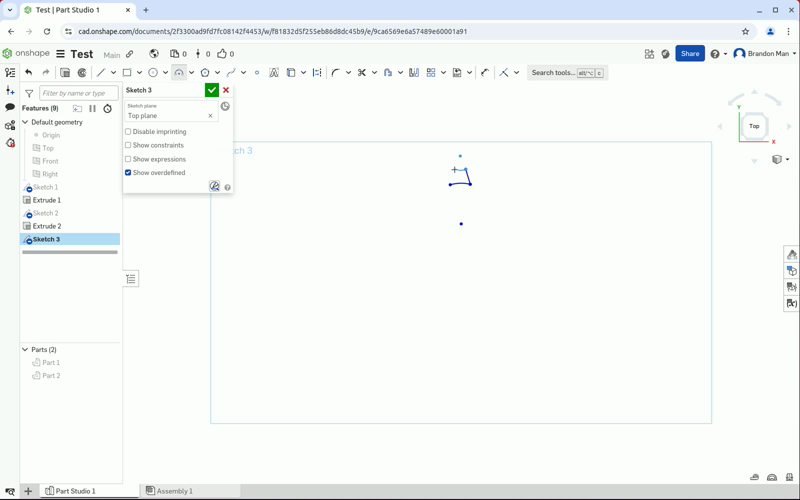
click(454, 169)
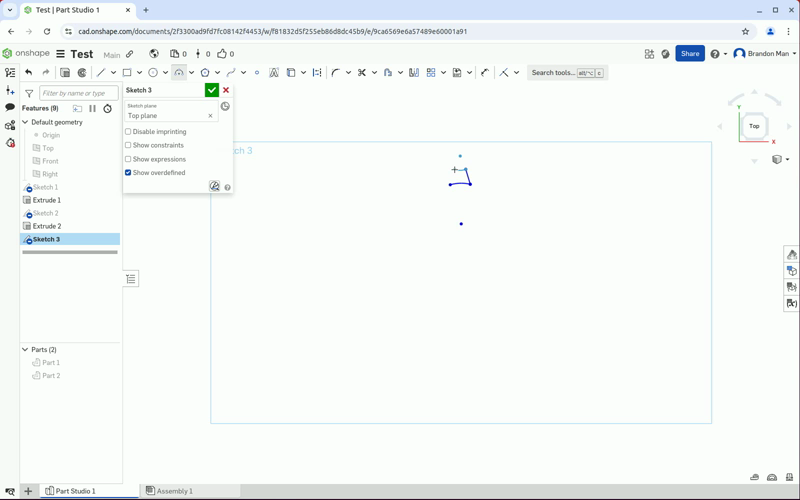
mouse_move(460, 168)
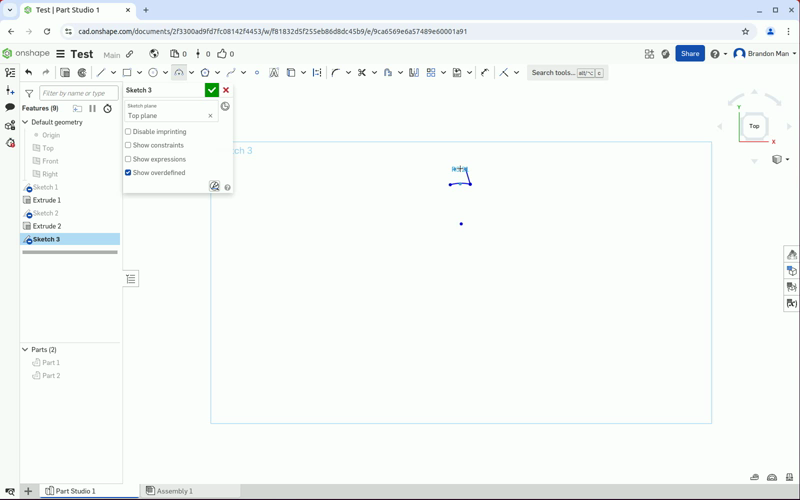
click(460, 168)
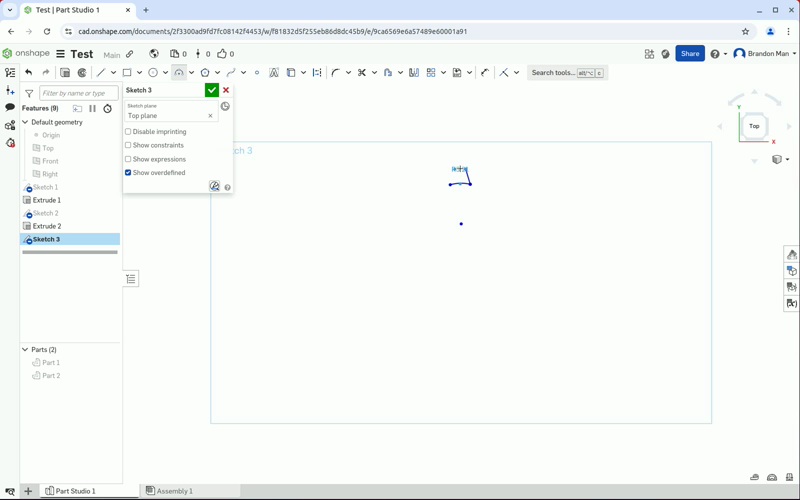
key_up(shift)
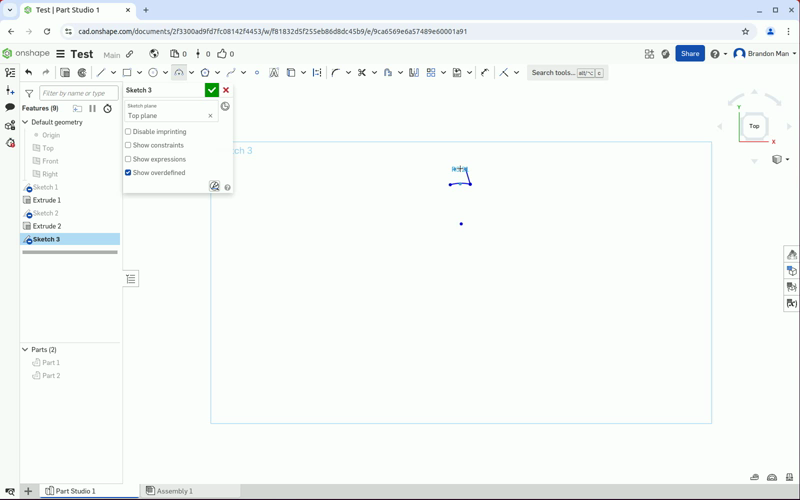
key(esc)
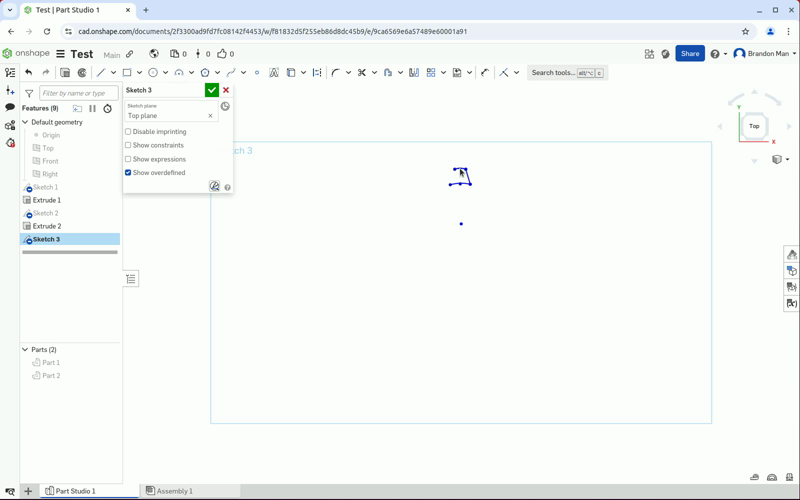
key(l)
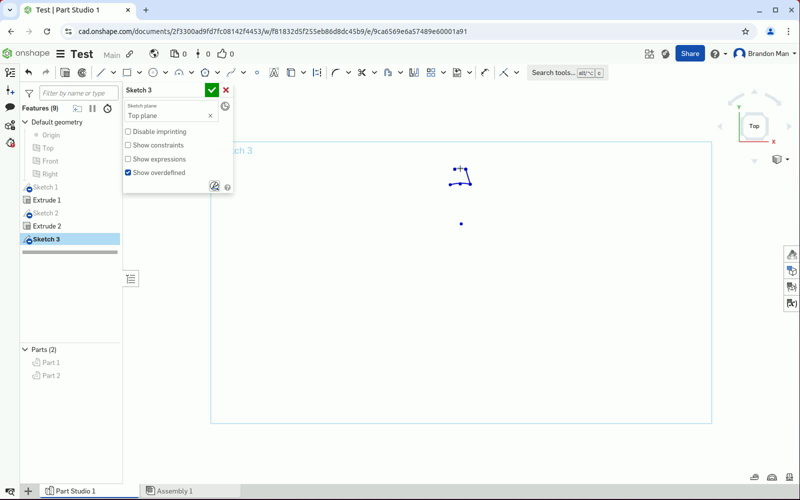
mouse_move(454, 169)
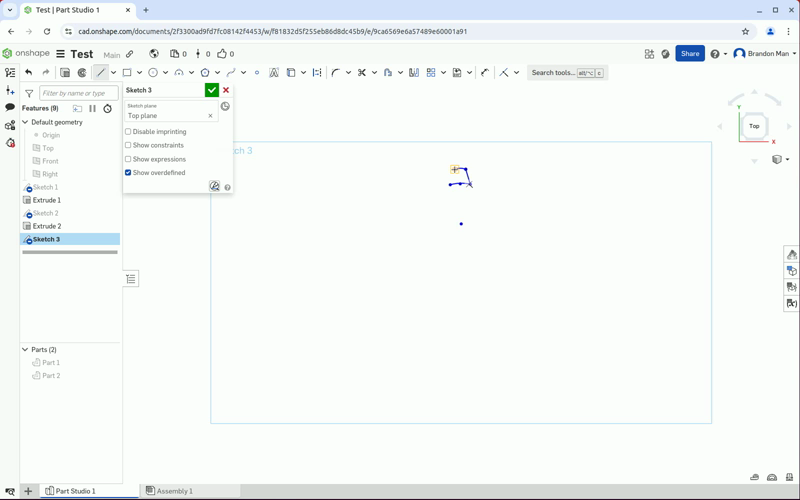
click(454, 169)
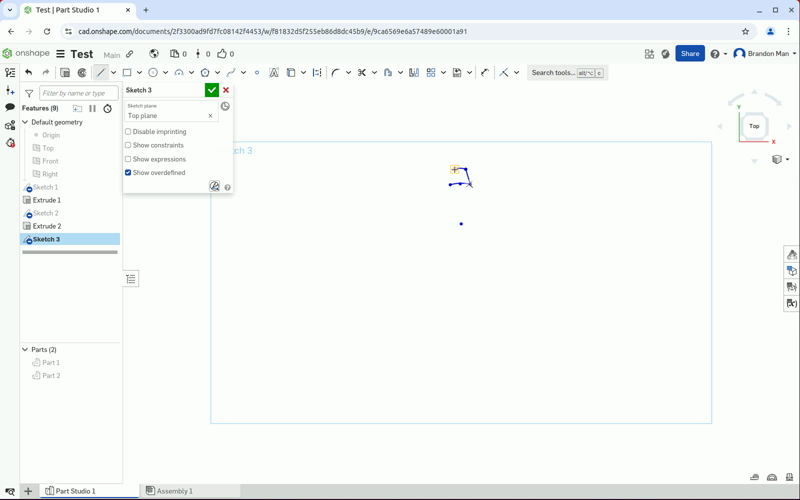
mouse_move(484, 169)
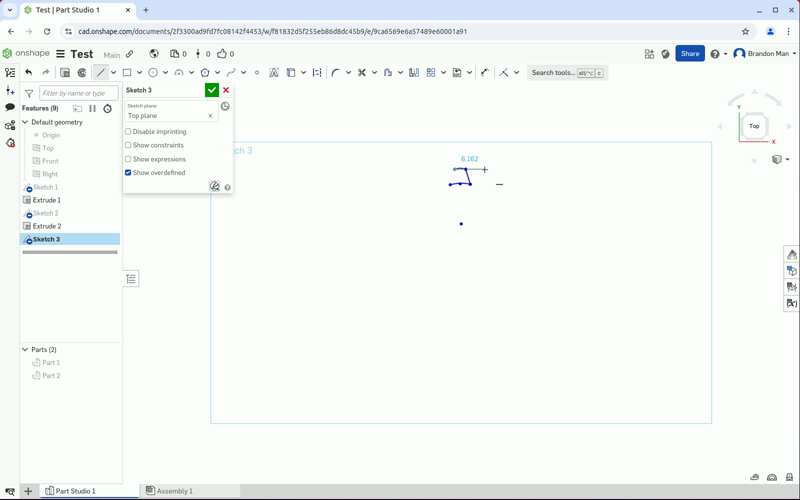
key_down(shift)
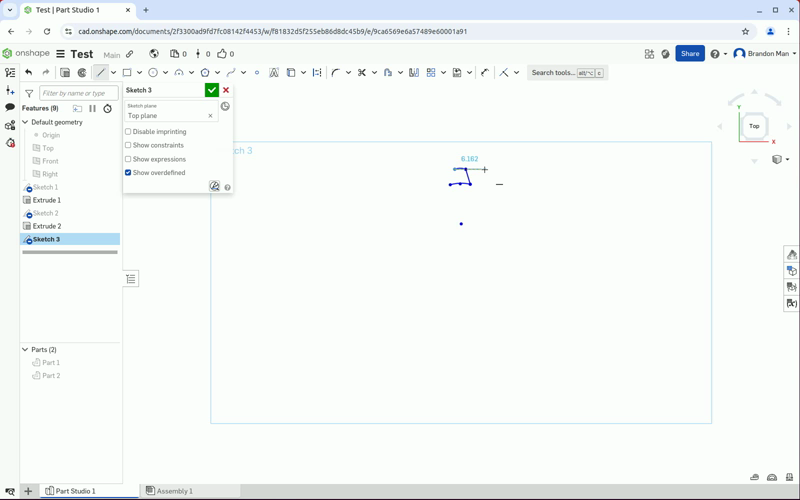
mouse_move(450, 184)
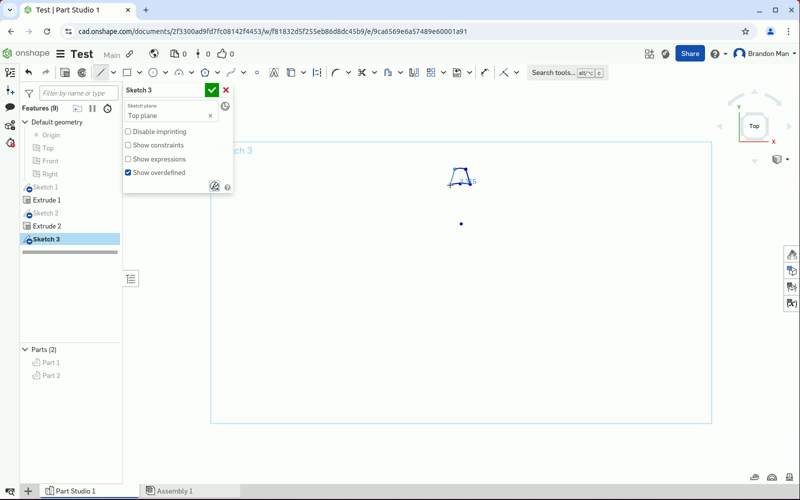
key_up(shift)
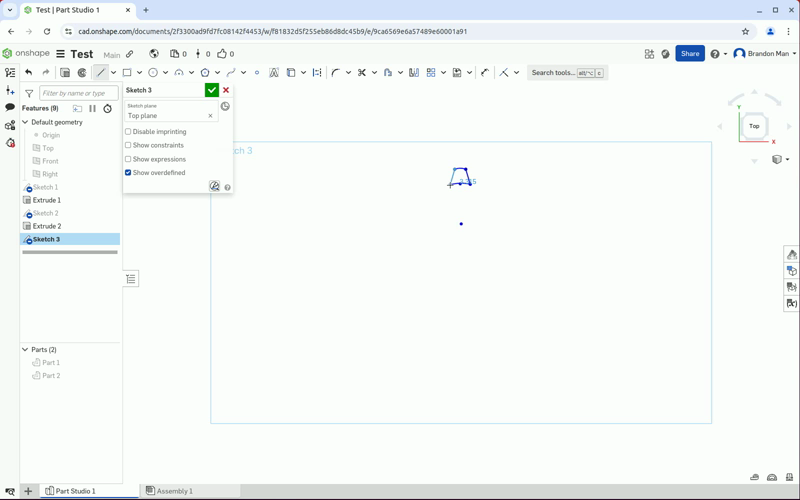
click(450, 184)
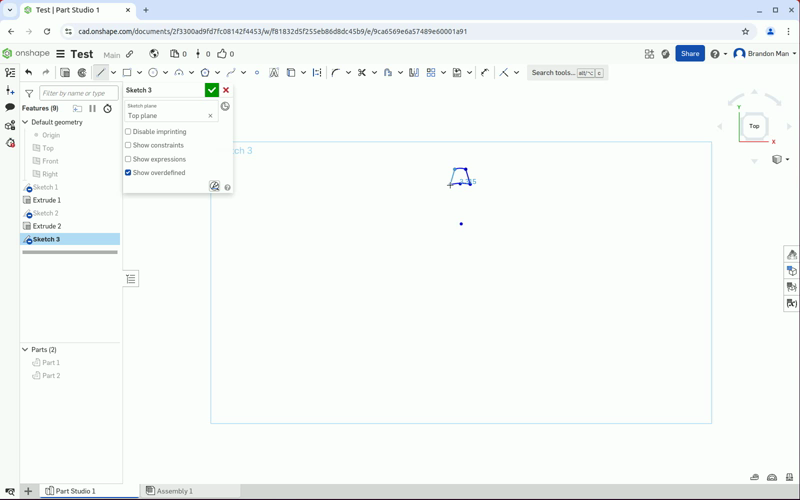
key(esc)
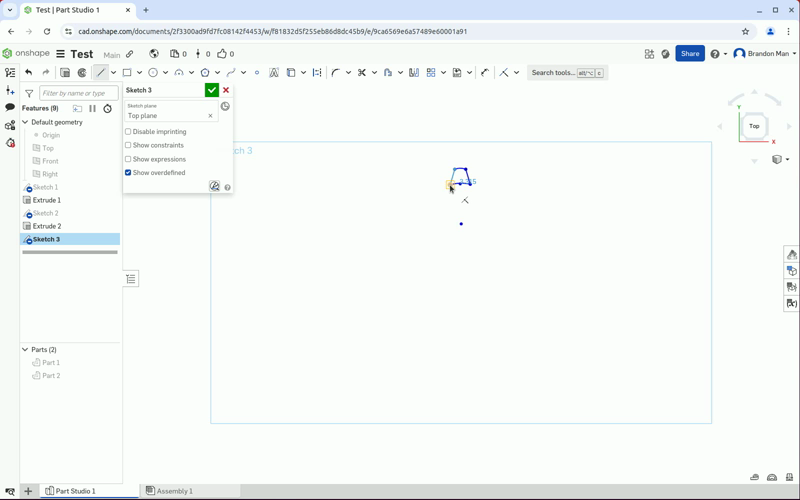
mouse_move(457, 177)
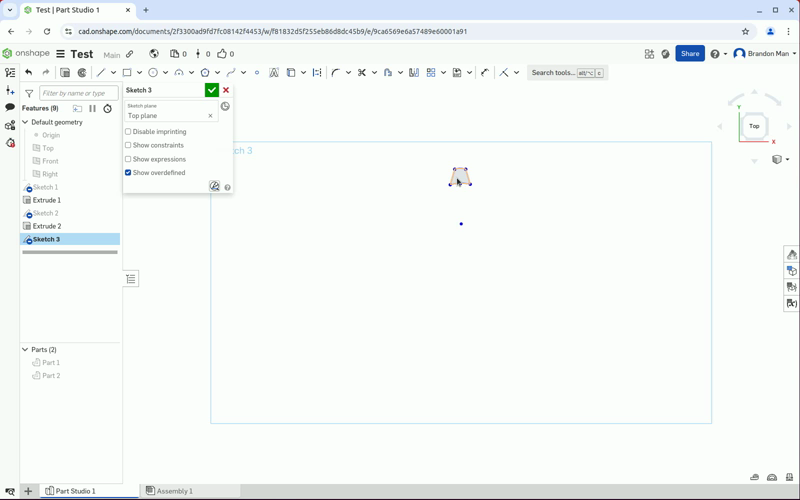
scroll(6)
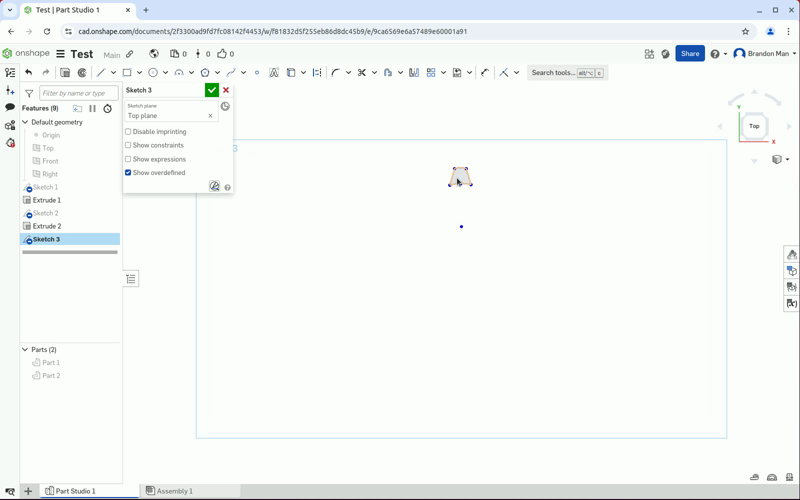
scroll(6)
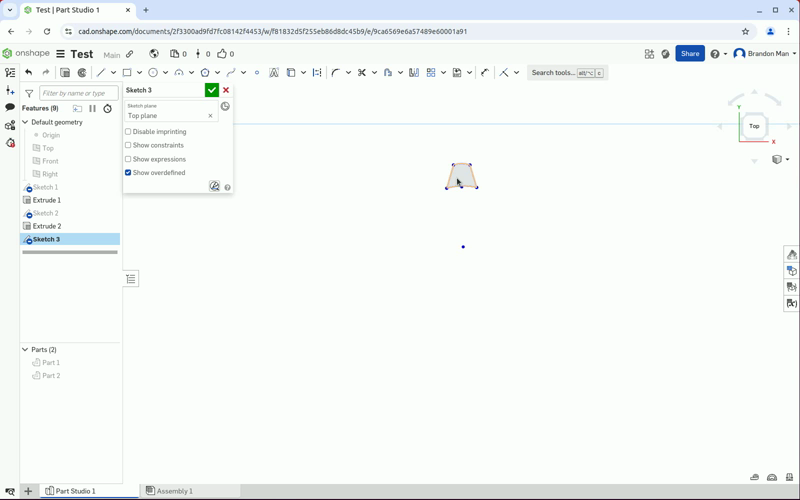
scroll(6)
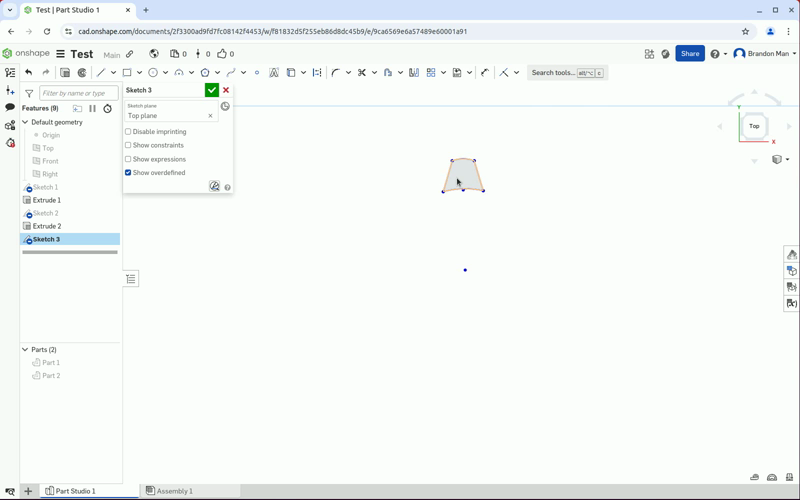
scroll(6)
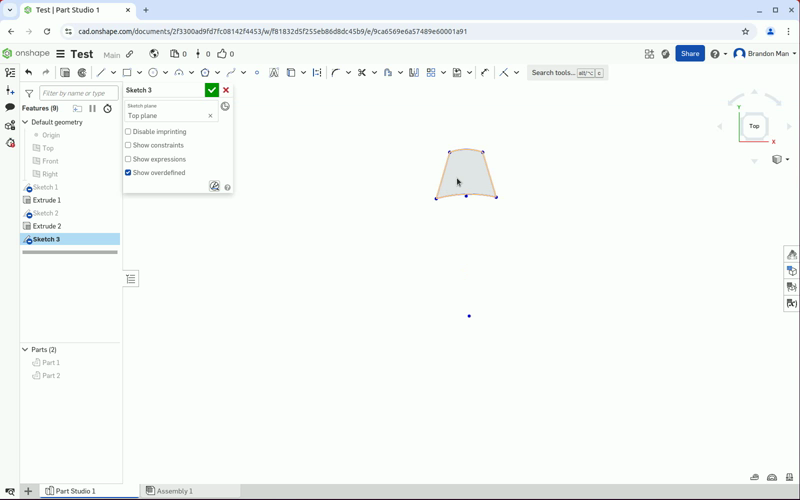
scroll(6)
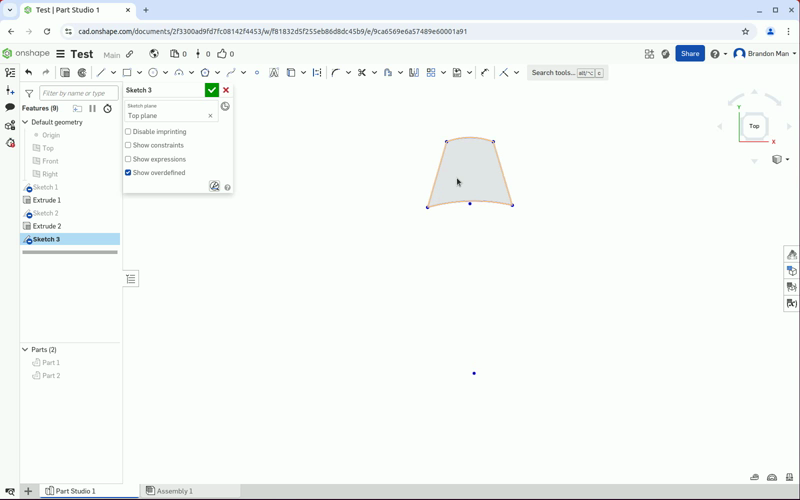
scroll(6)
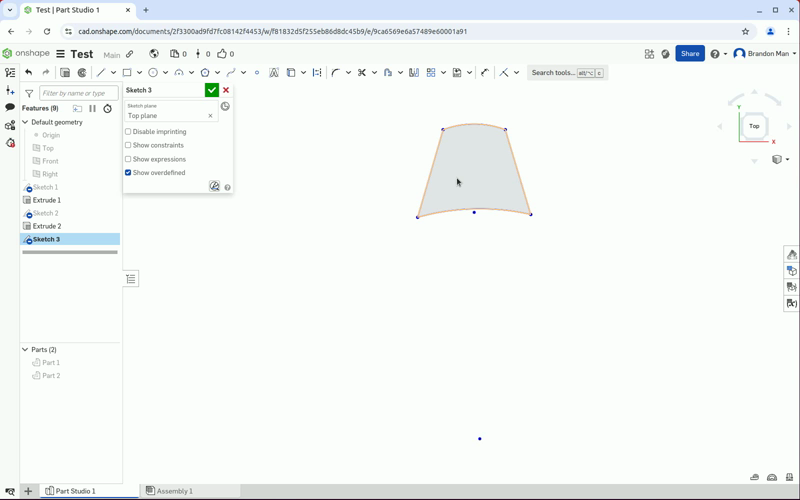
scroll(6)
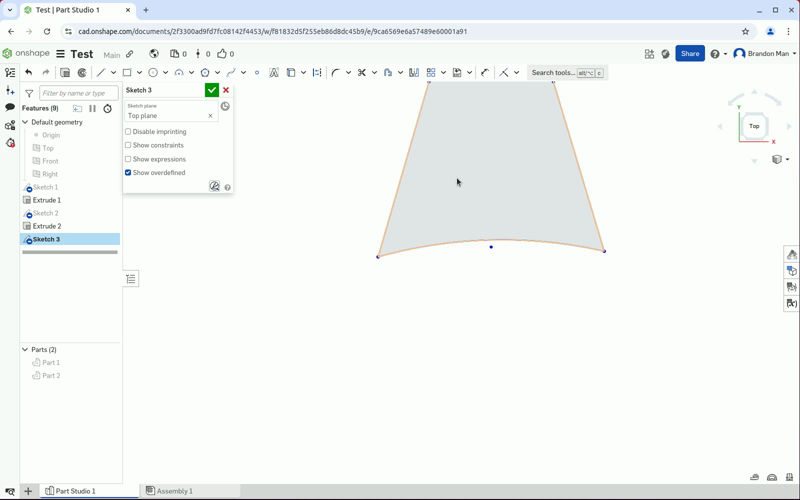
click(457, 177)
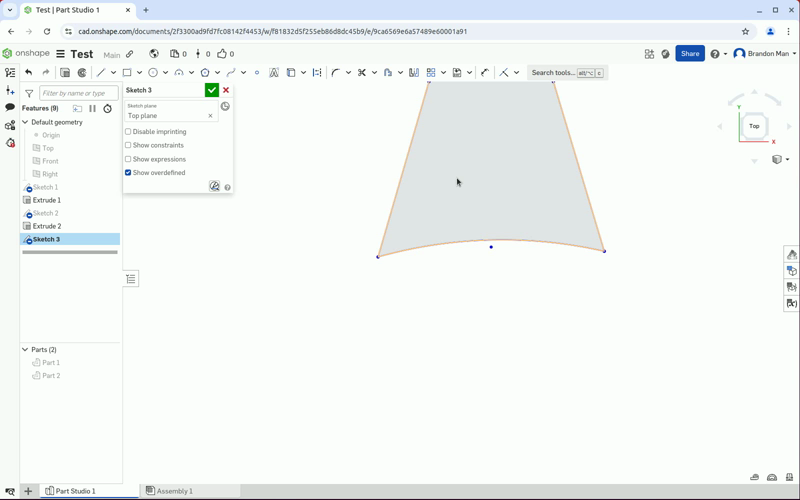
scroll(-6)
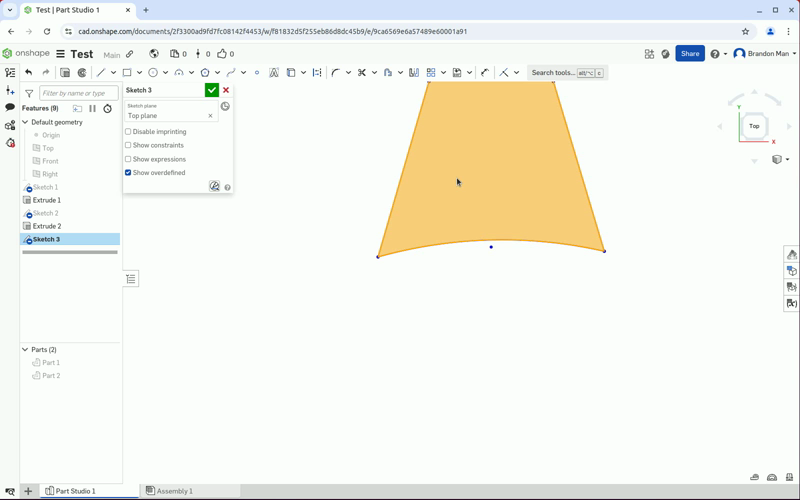
scroll(-6)
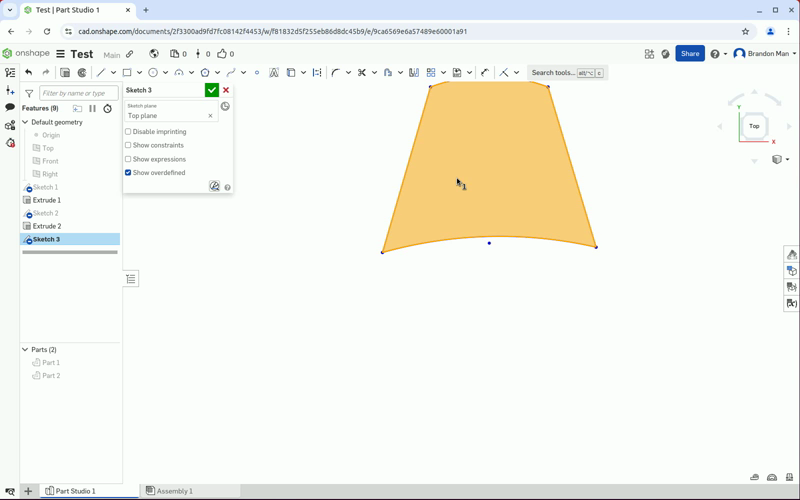
scroll(-6)
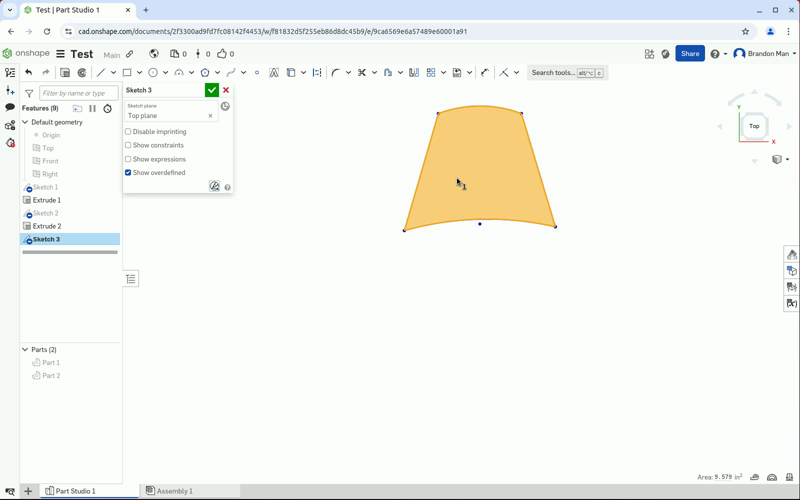
scroll(-6)
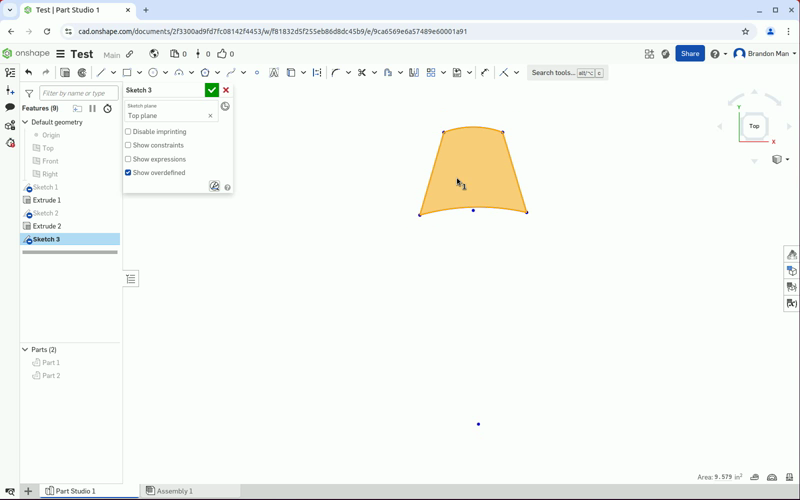
scroll(-6)
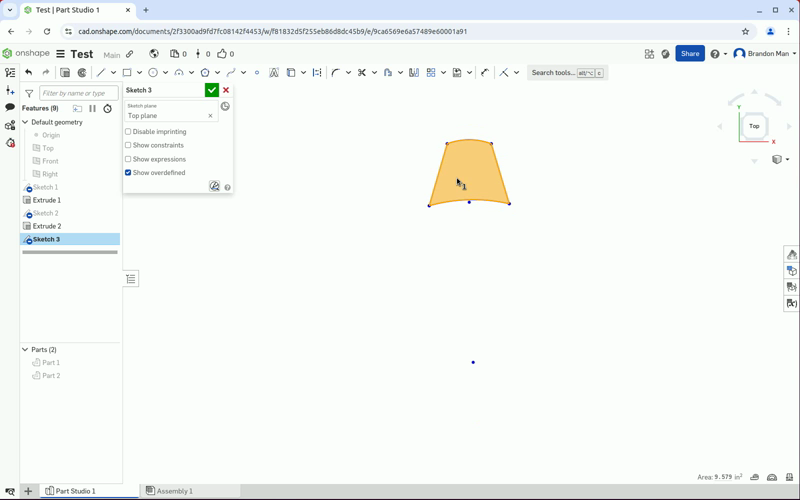
scroll(-6)
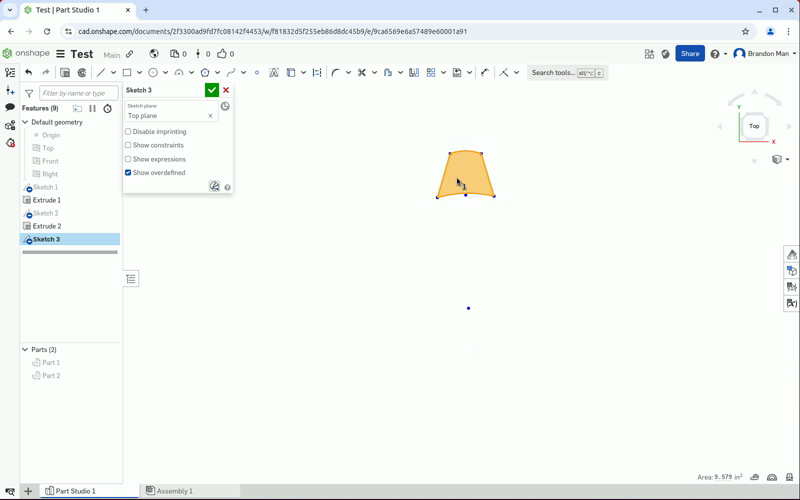
scroll(-6)
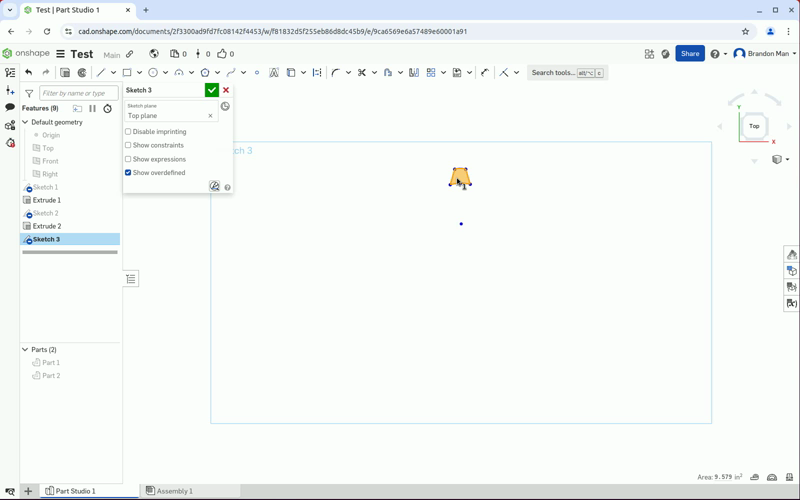
mouse_move(73, 352)
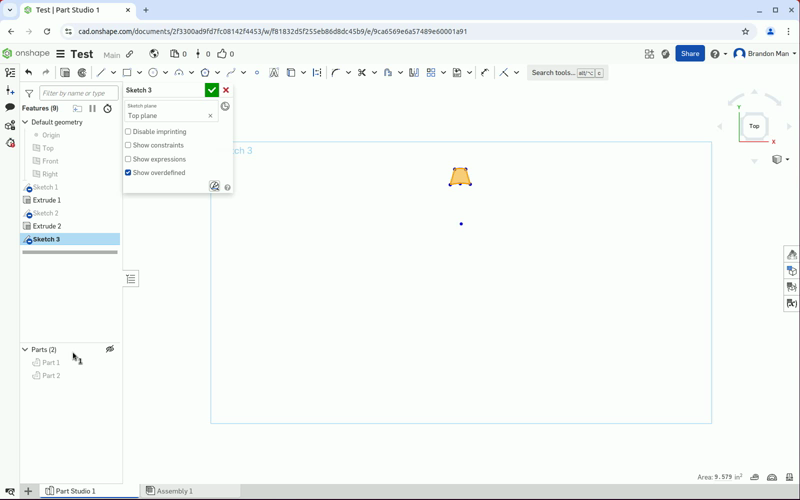
key(shift+y)
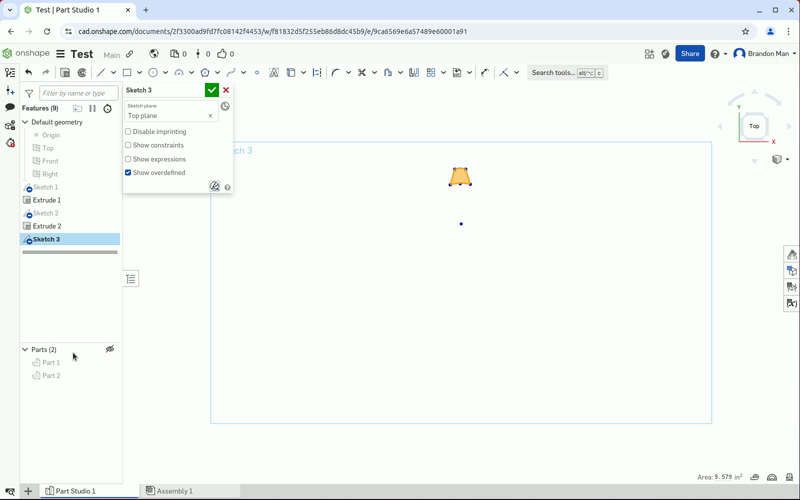
key(shift+e)
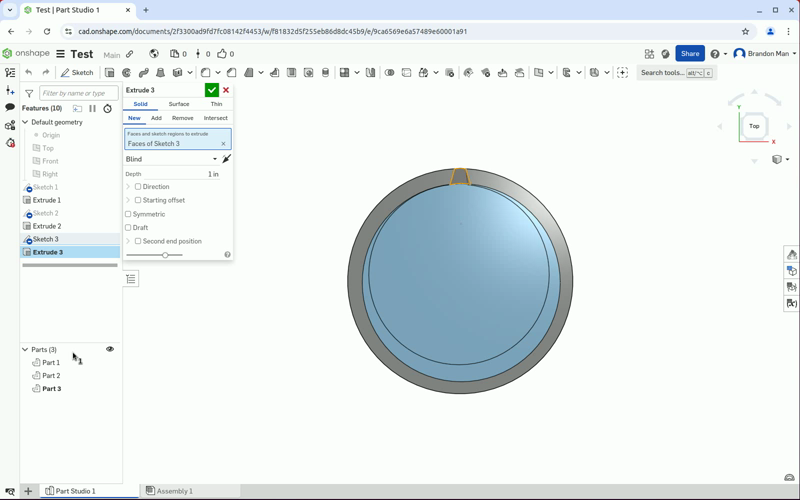
mouse_move(143, 106)
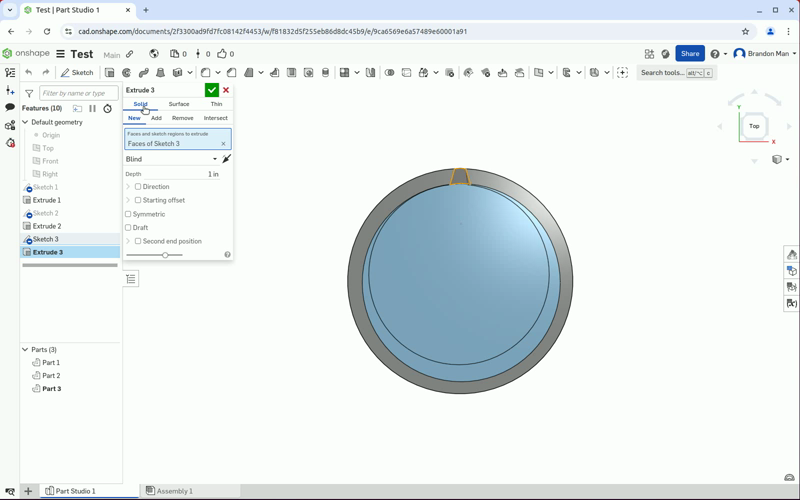
click(143, 106)
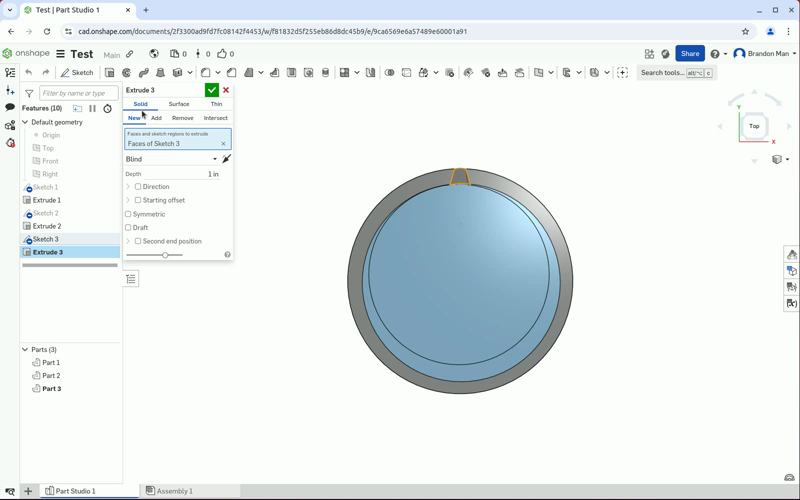
mouse_move(137, 120)
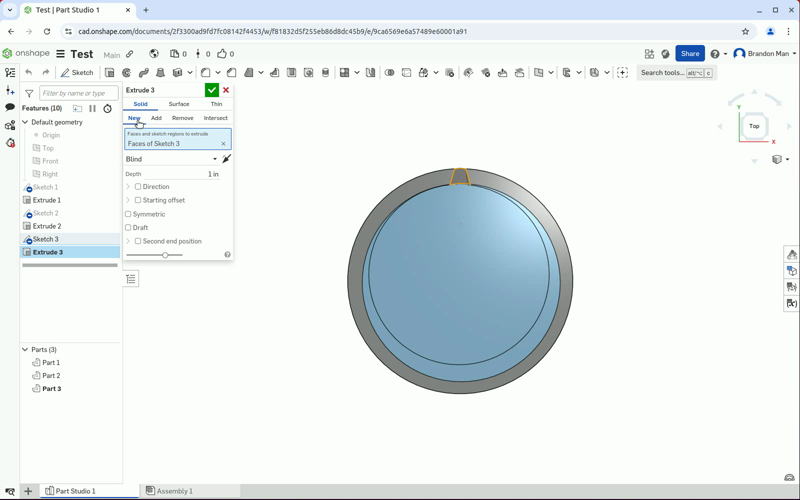
click(137, 120)
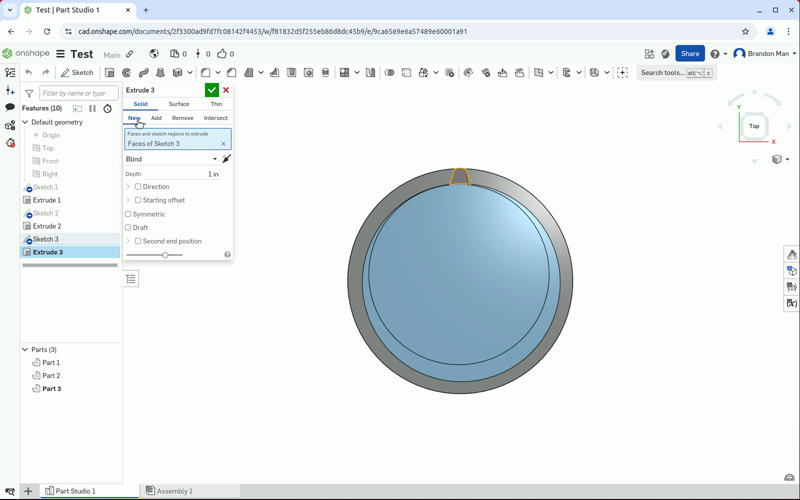
key(tab, 4)
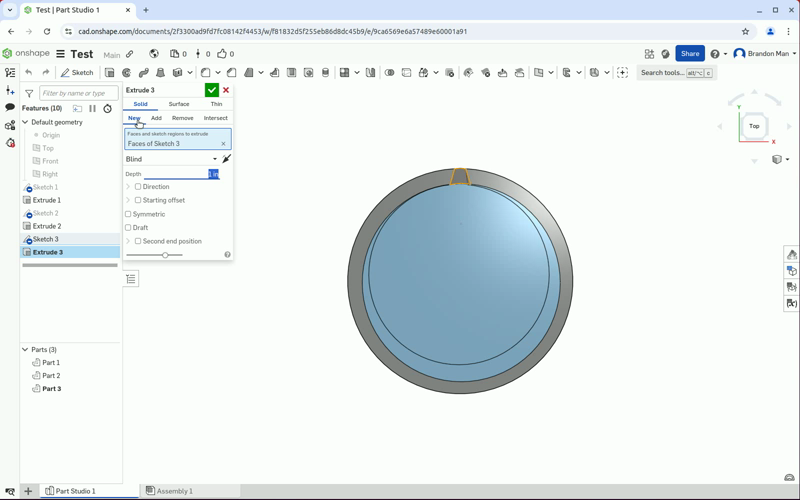
text(13.239)
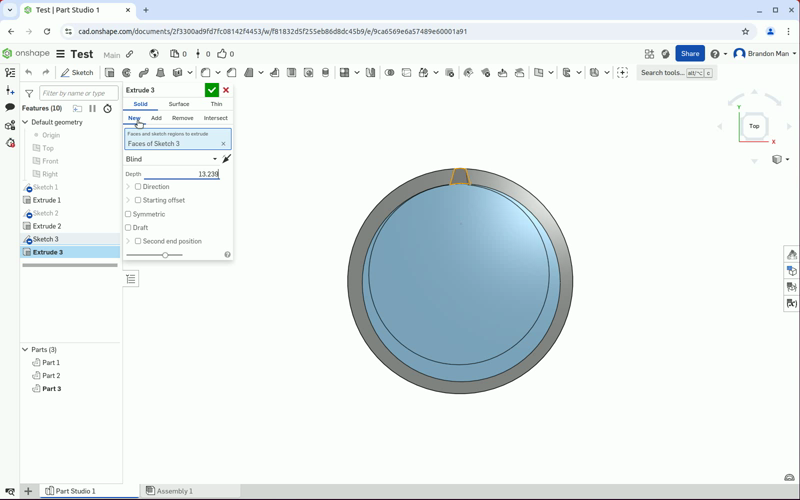
key(enter)
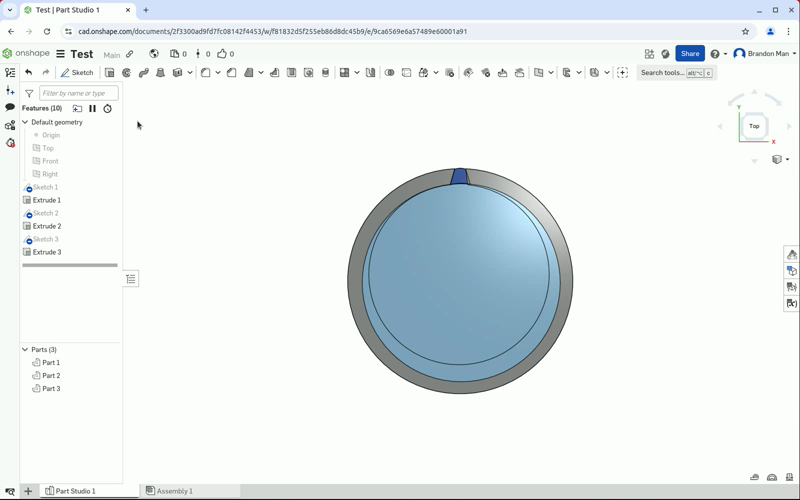
key(shift+h)
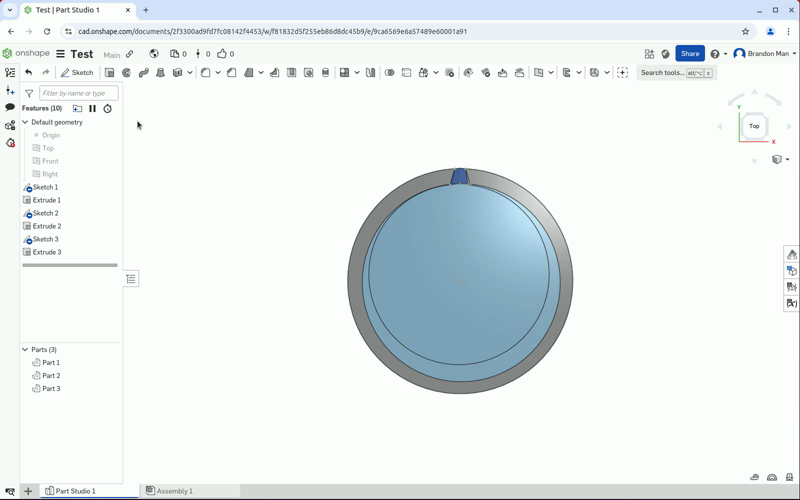
key(shift+h)
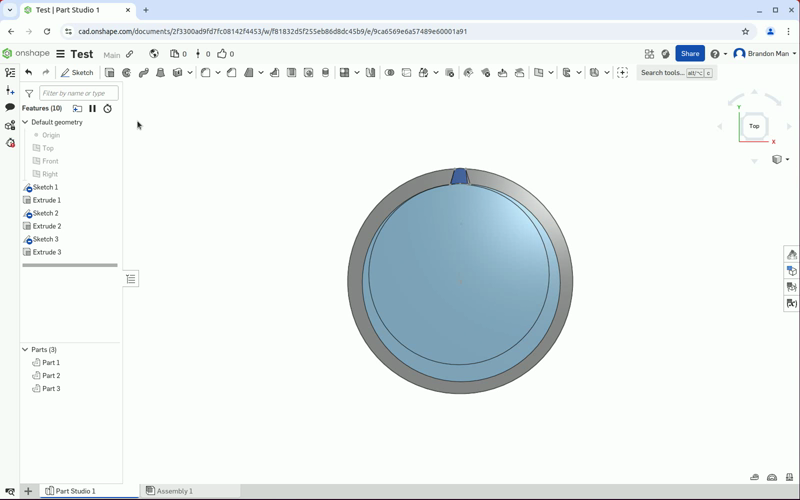
key(shift+7)
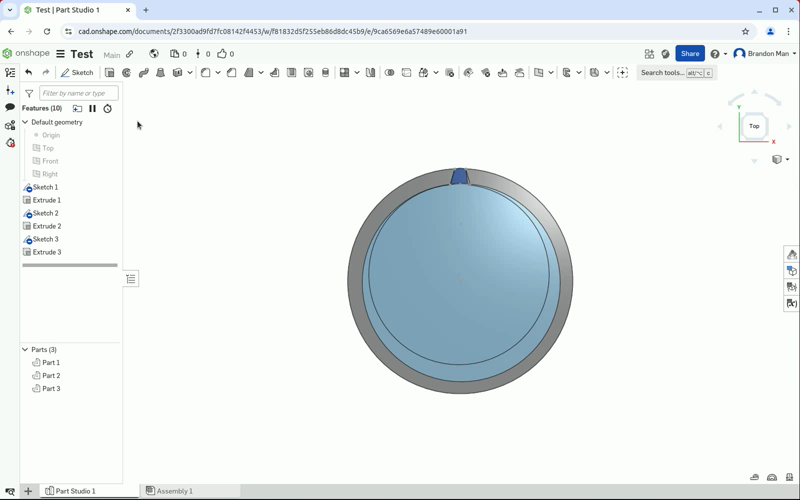
key(up, 3)
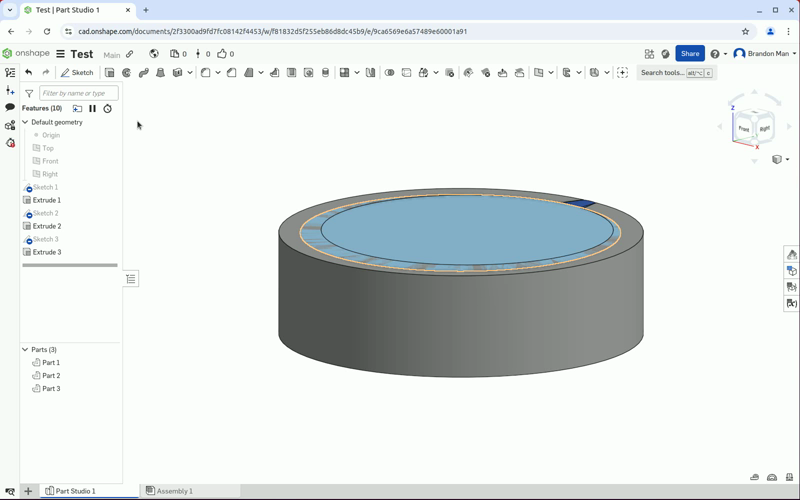
key(left, 3)
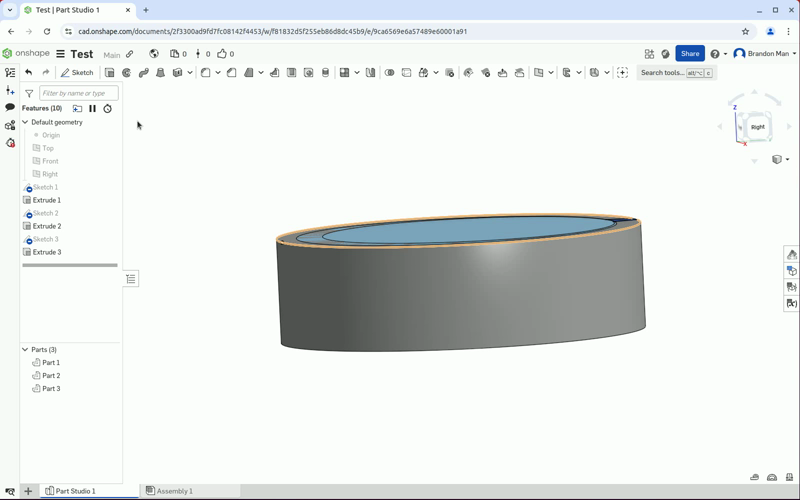
key(right, 3)
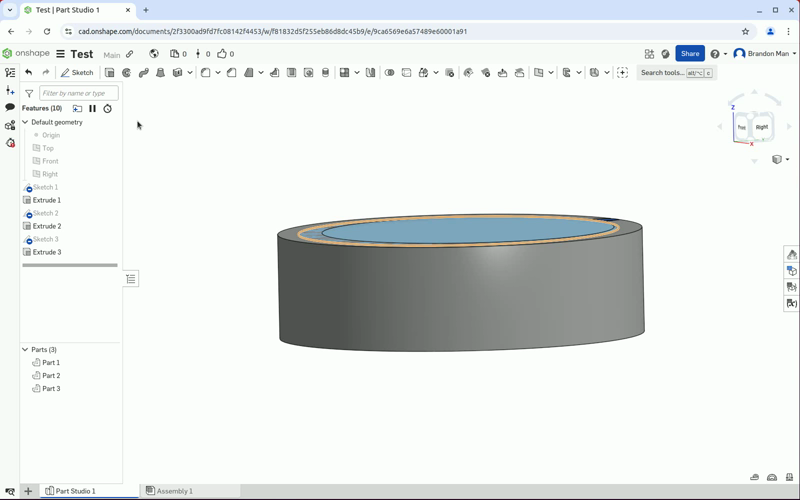
key(down, 3)
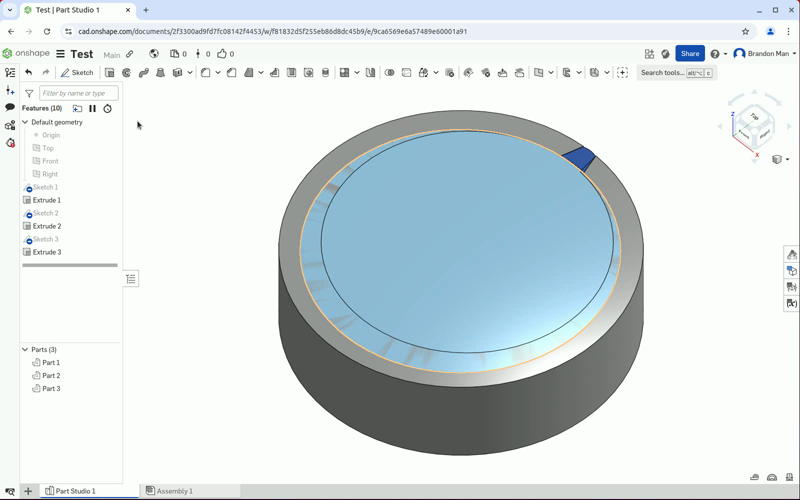
mouse_move(73, 189)
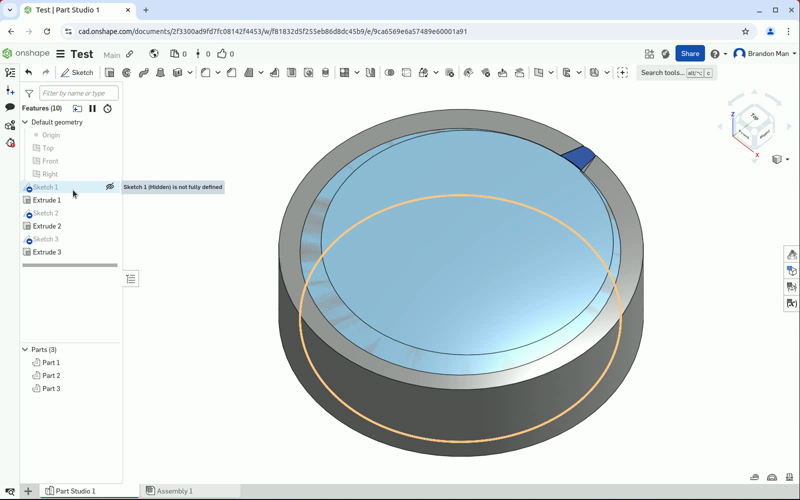
click(73, 189)